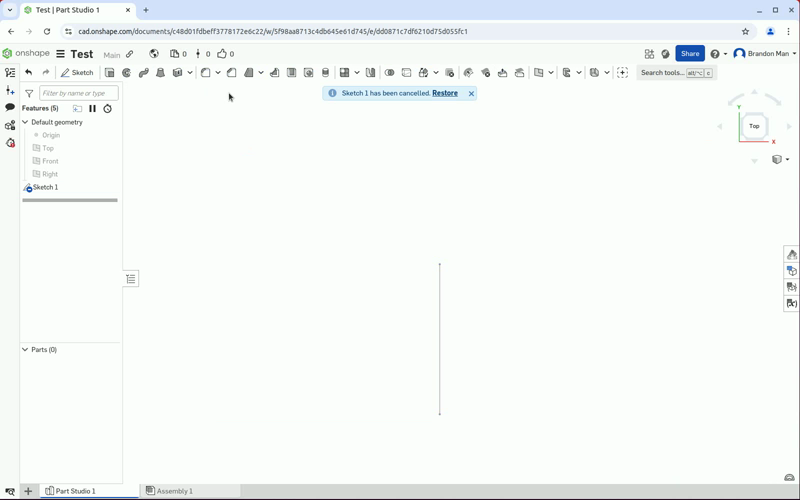
key(shift+h)
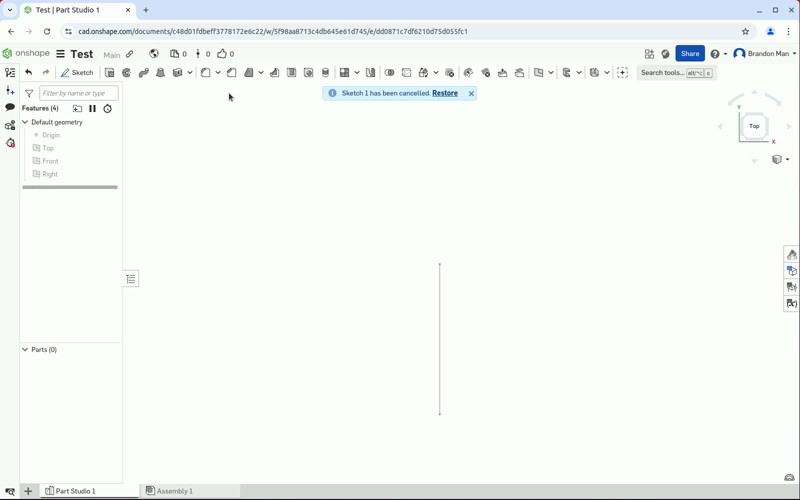
key(shift+s)
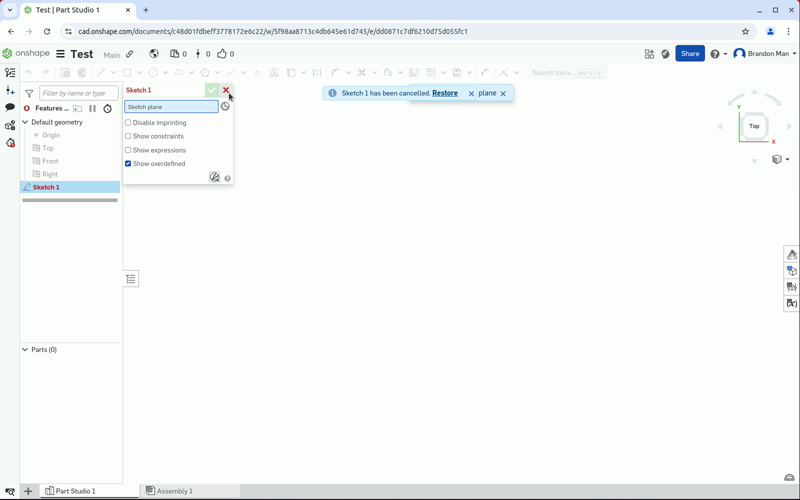
mouse_move(73, 150)
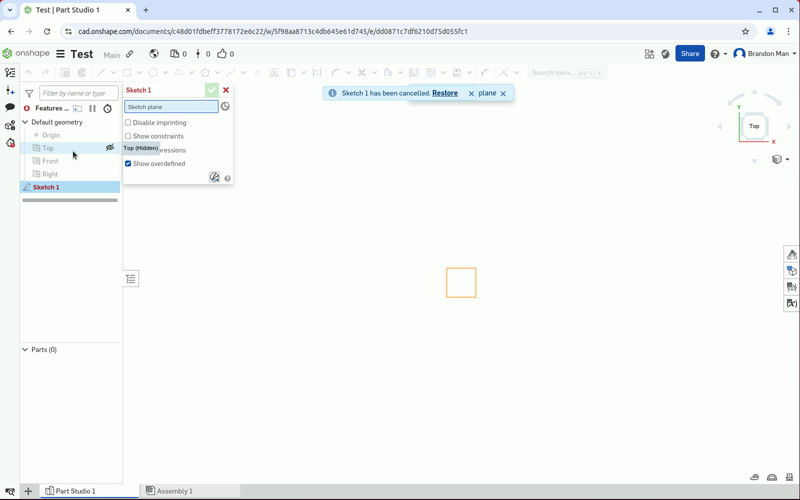
click(73, 150)
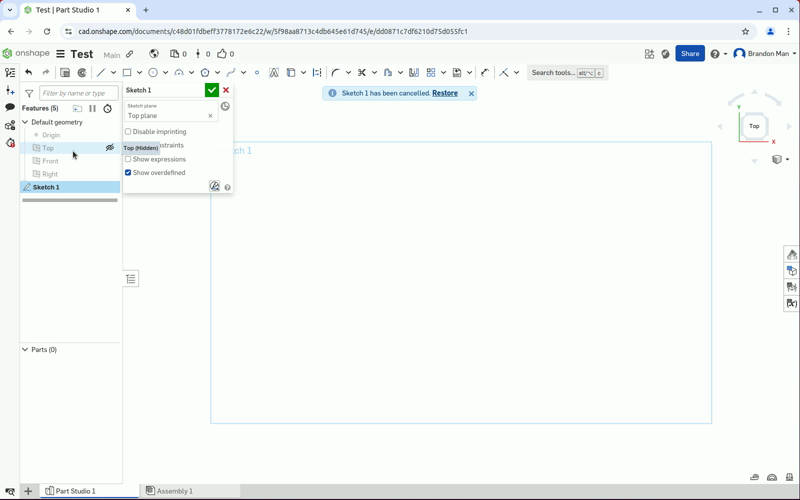
mouse_move(73, 352)
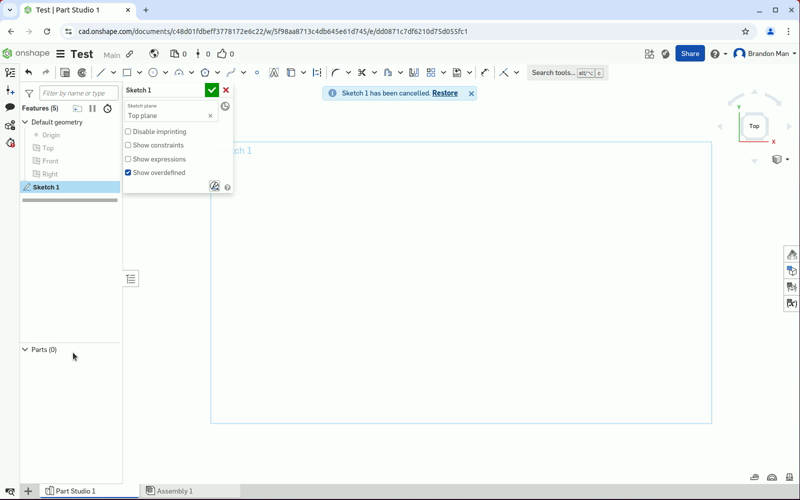
key(y)
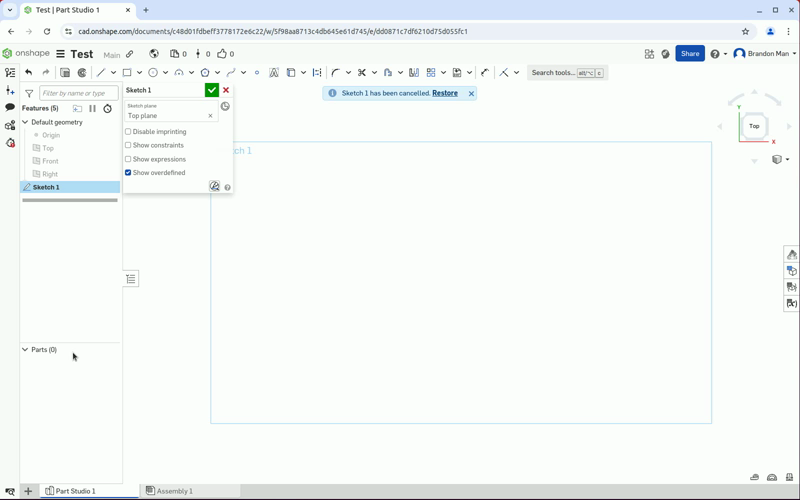
key(l)
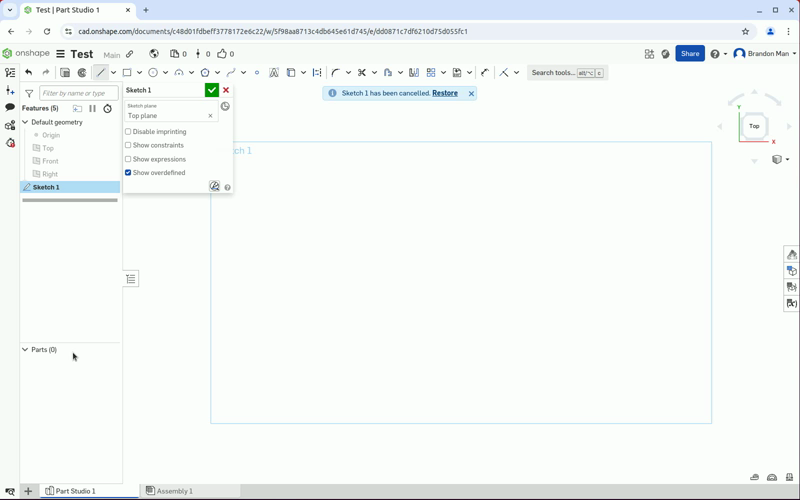
key_down(shift)
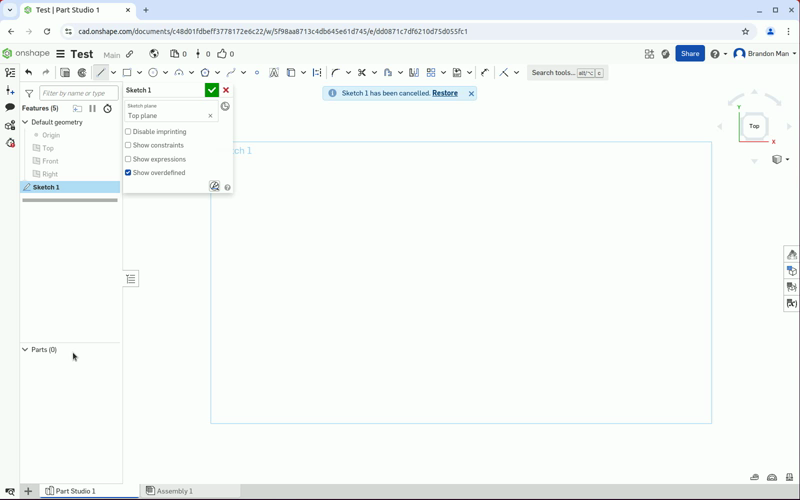
mouse_move(417, 297)
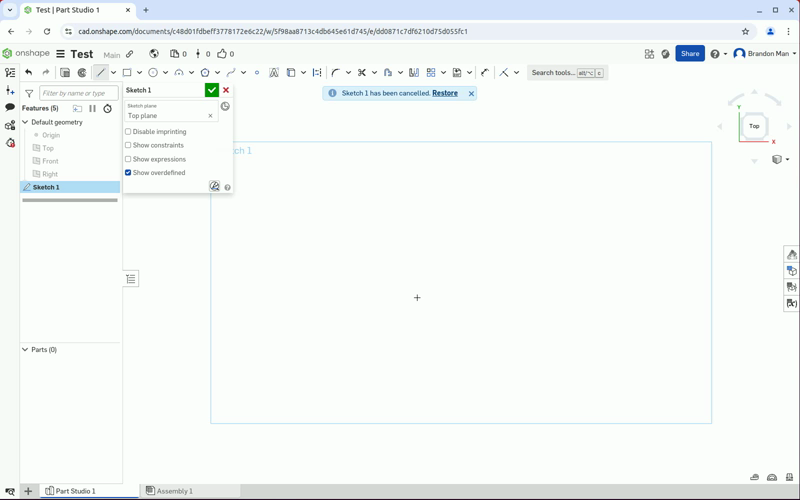
click(417, 297)
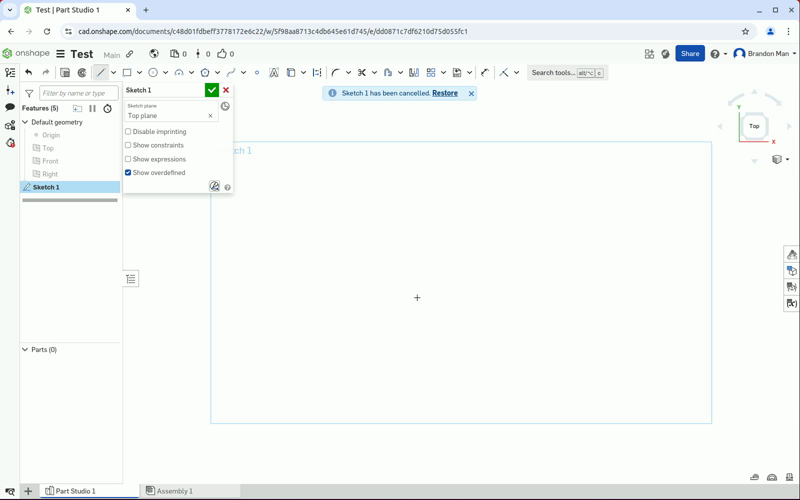
key_up(shift)
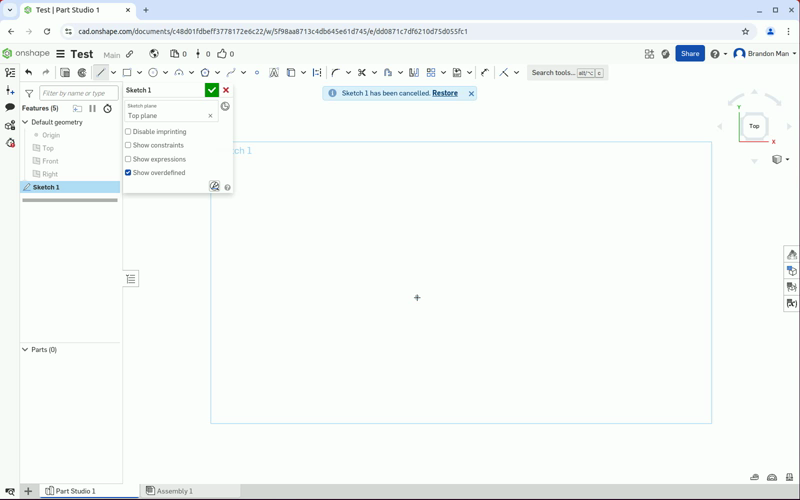
key_down(shift)
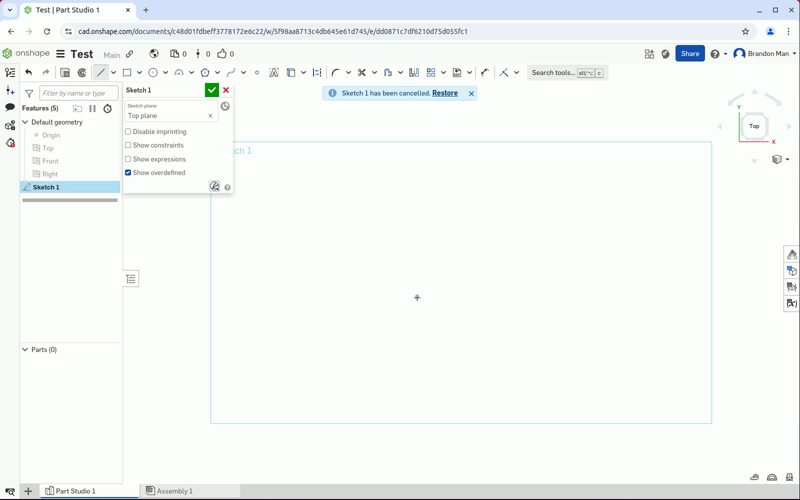
mouse_move(447, 297)
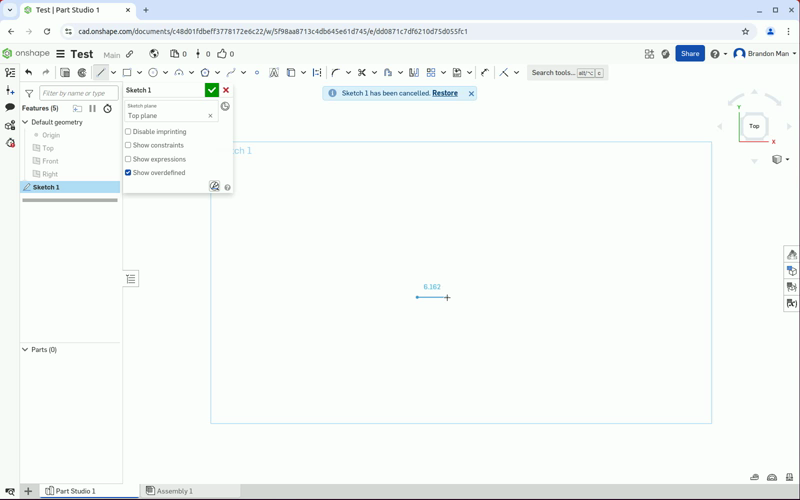
mouse_move(461, 297)
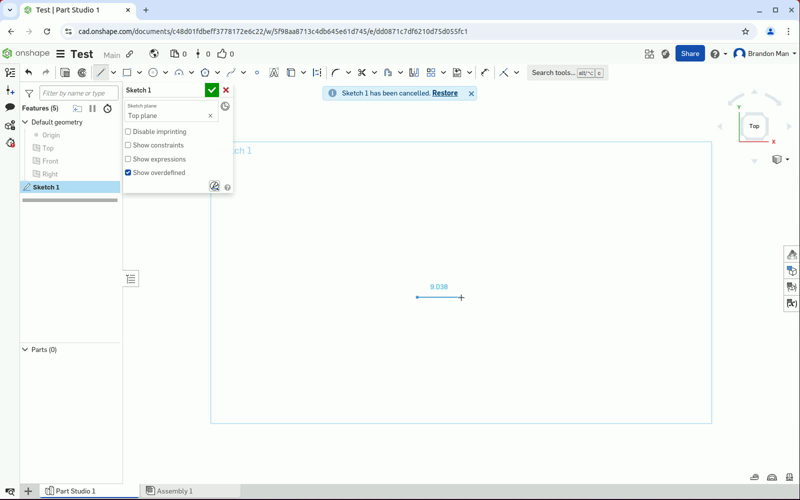
click(461, 297)
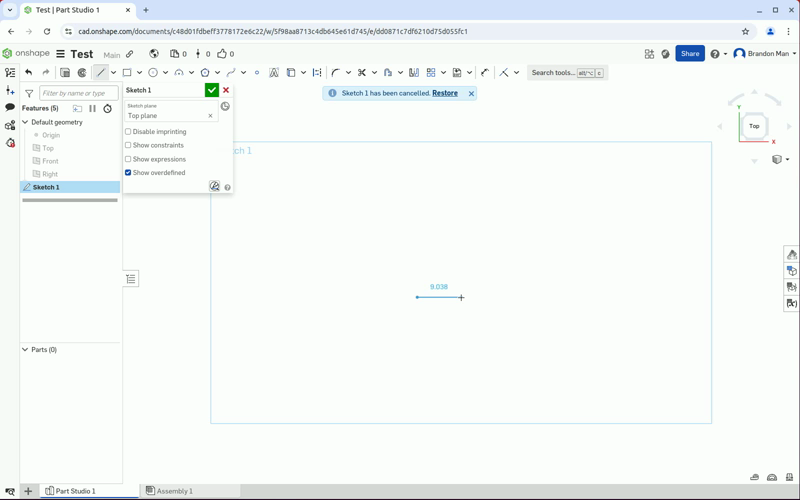
key_up(shift)
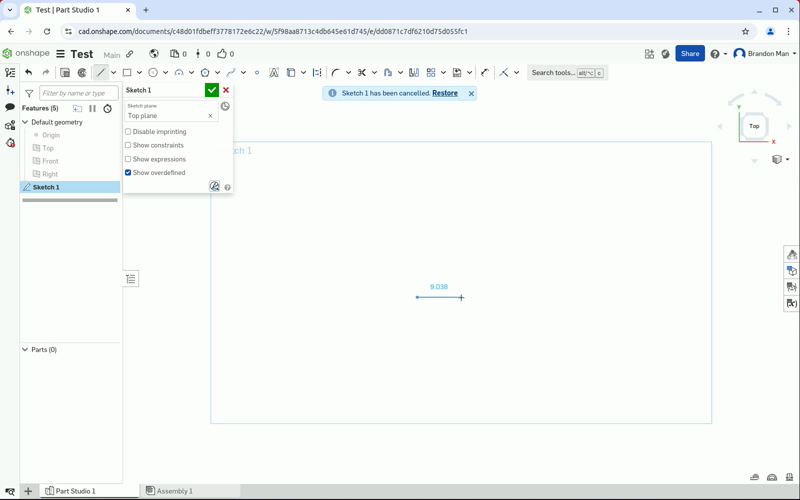
key_down(shift)
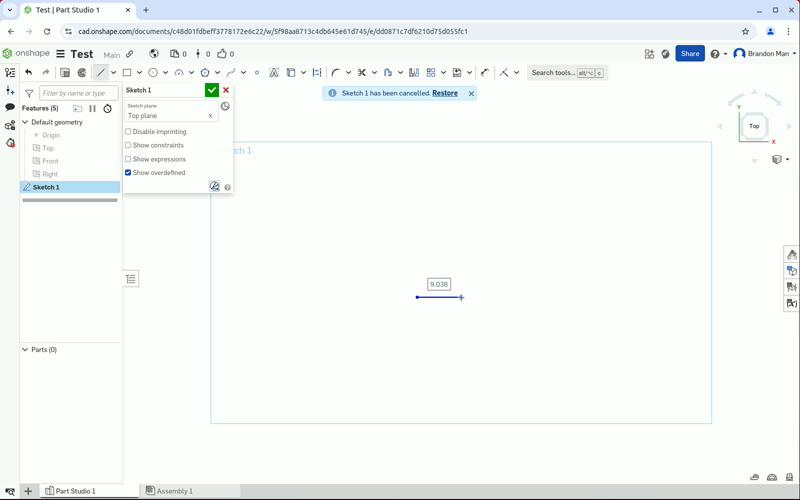
mouse_move(491, 297)
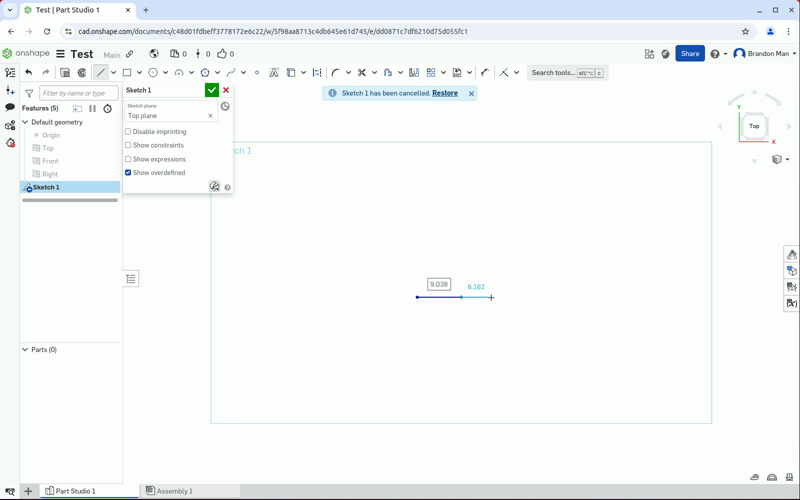
mouse_move(461, 282)
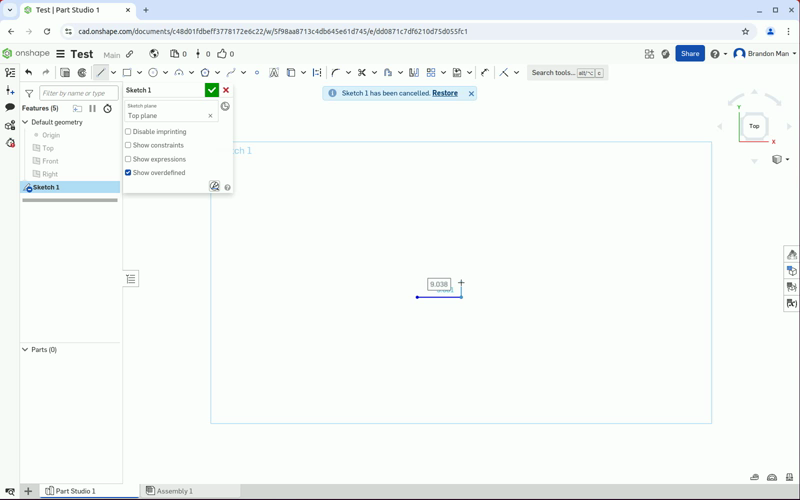
click(461, 282)
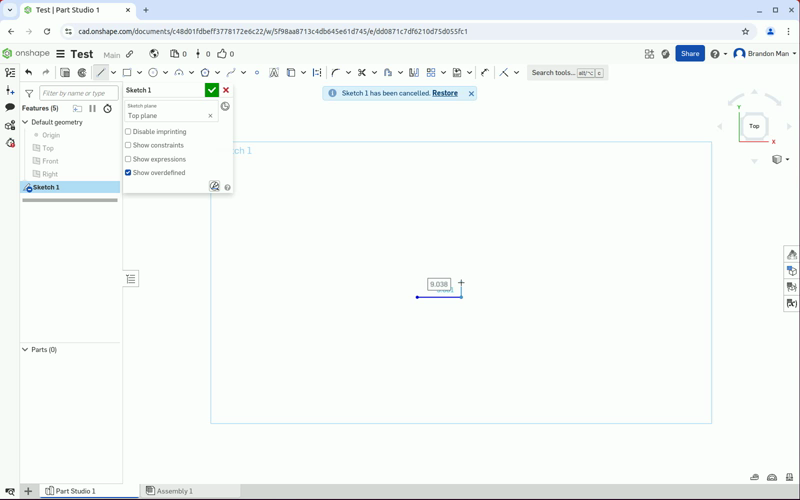
key_up(shift)
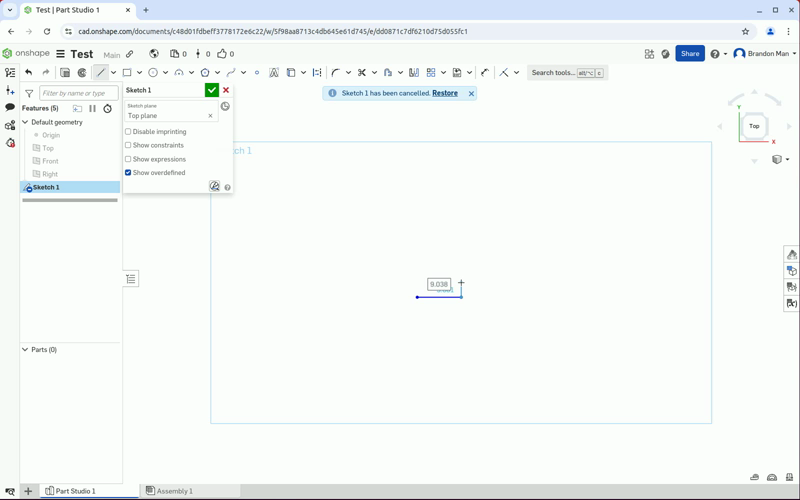
key_down(shift)
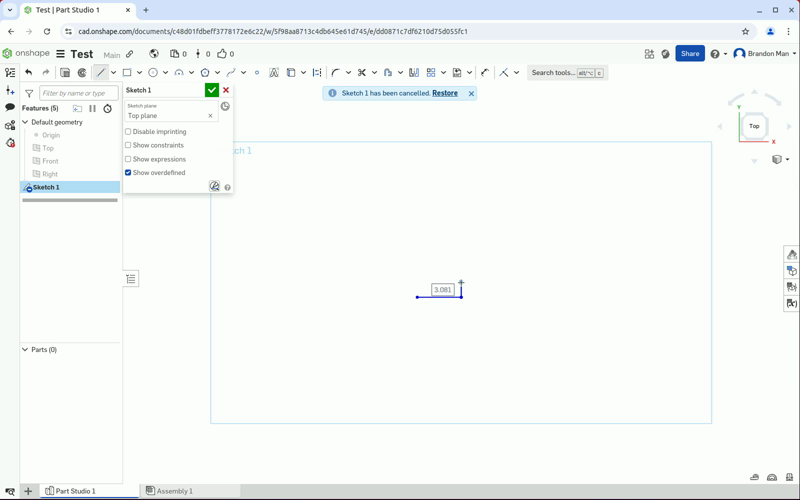
mouse_move(491, 282)
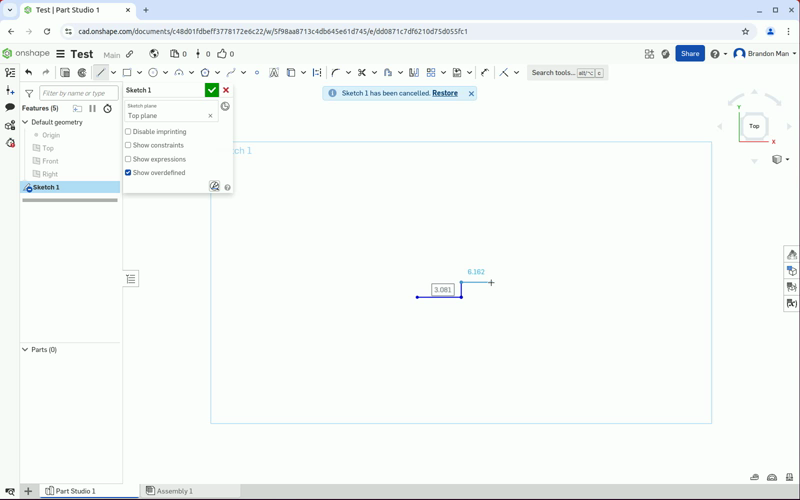
mouse_move(417, 282)
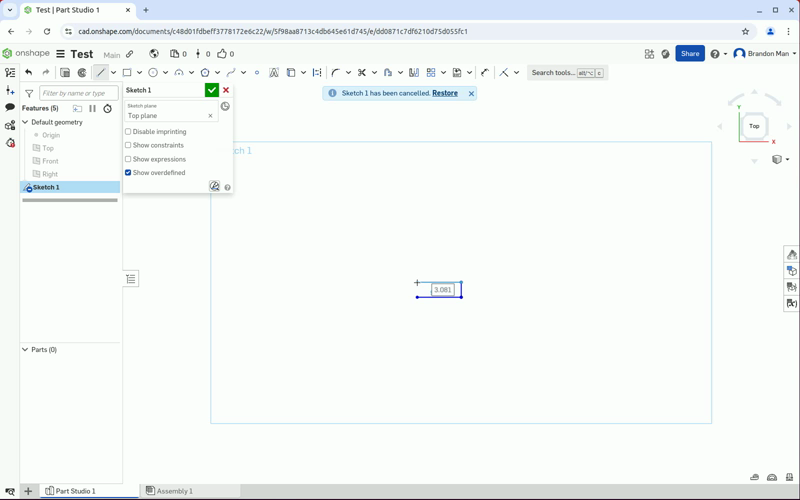
click(417, 282)
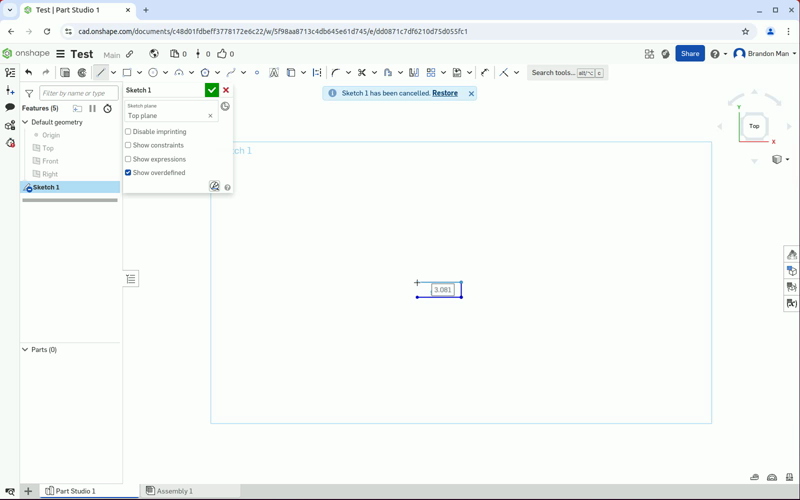
key_up(shift)
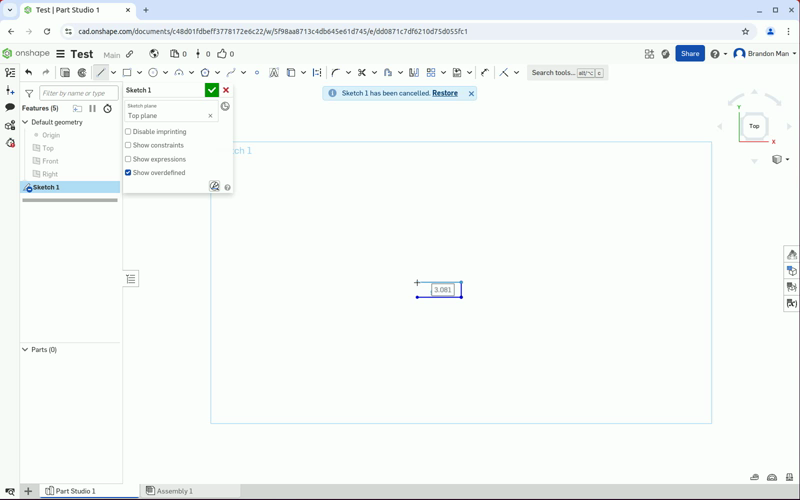
mouse_move(447, 282)
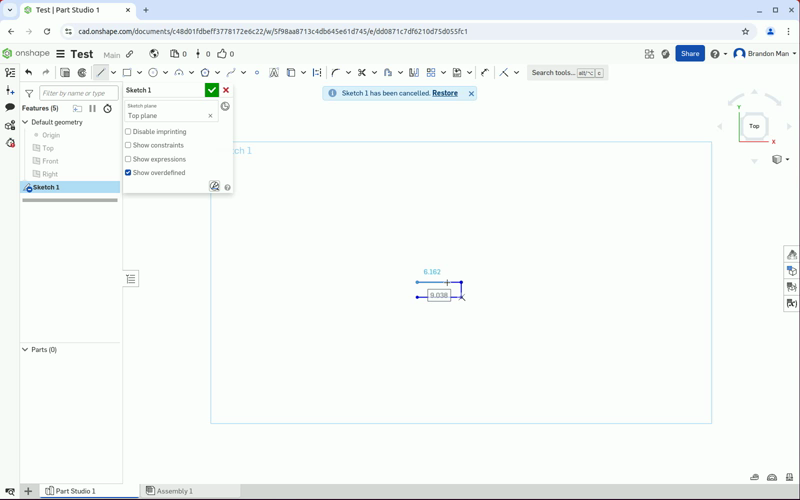
key_down(shift)
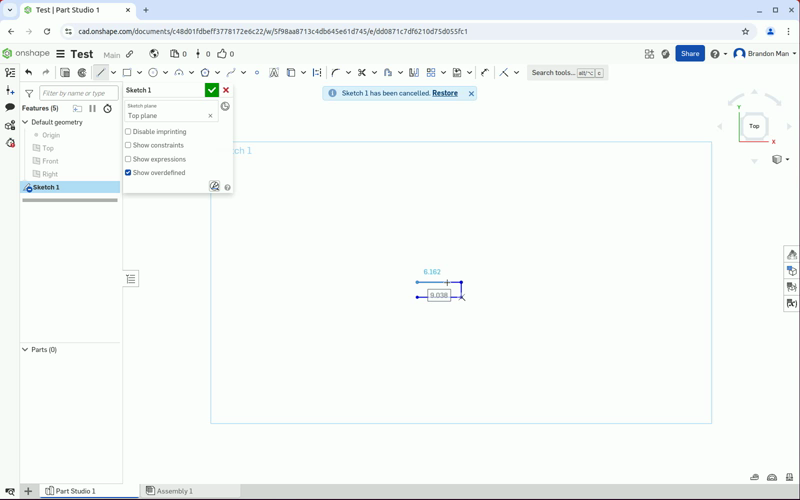
mouse_move(417, 297)
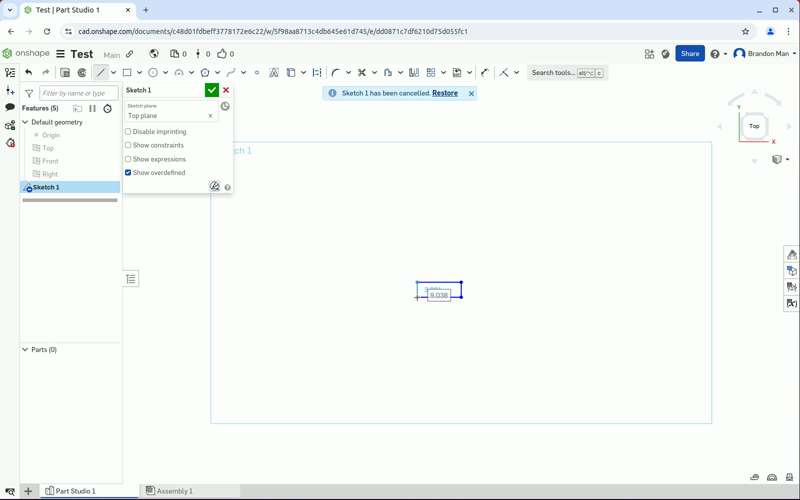
key_up(shift)
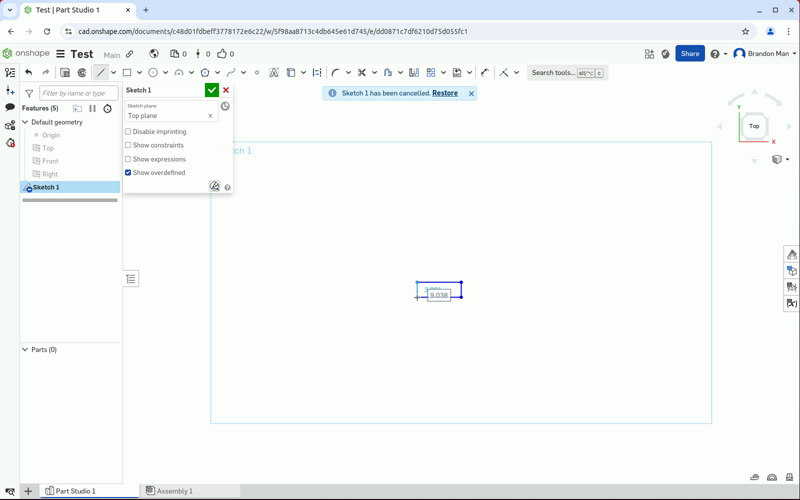
click(417, 297)
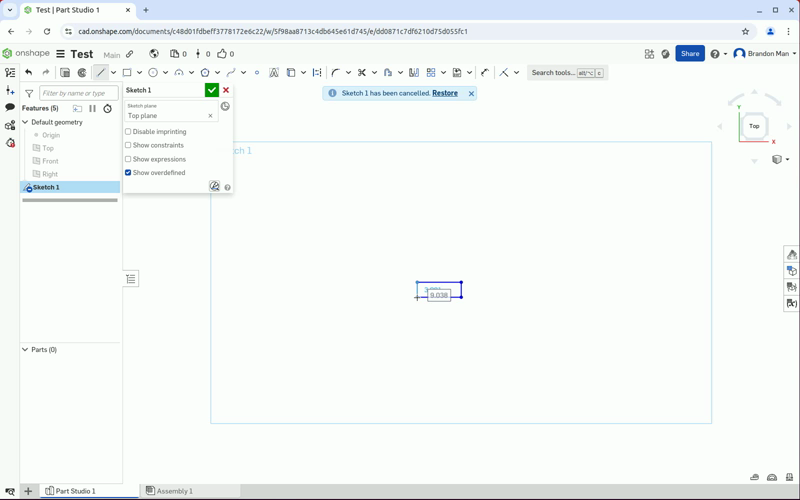
key(esc)
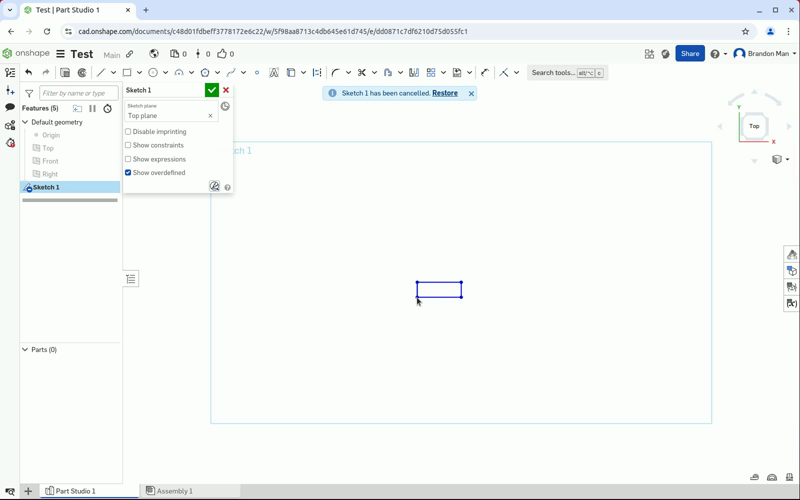
mouse_move(437, 289)
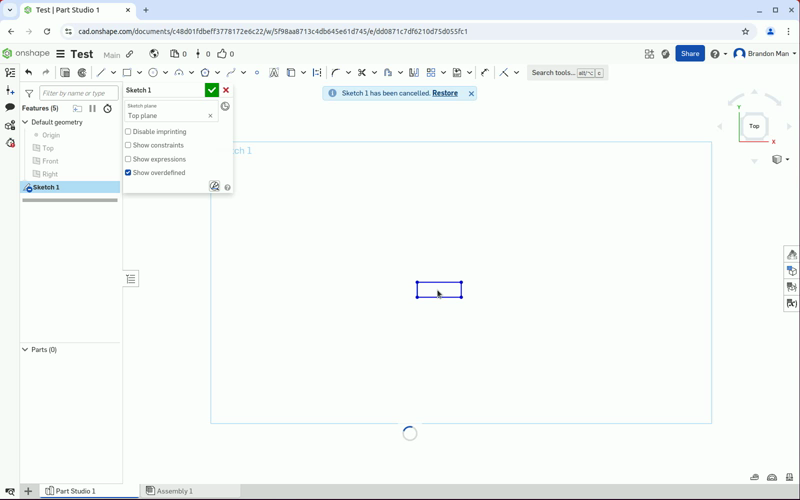
scroll(6)
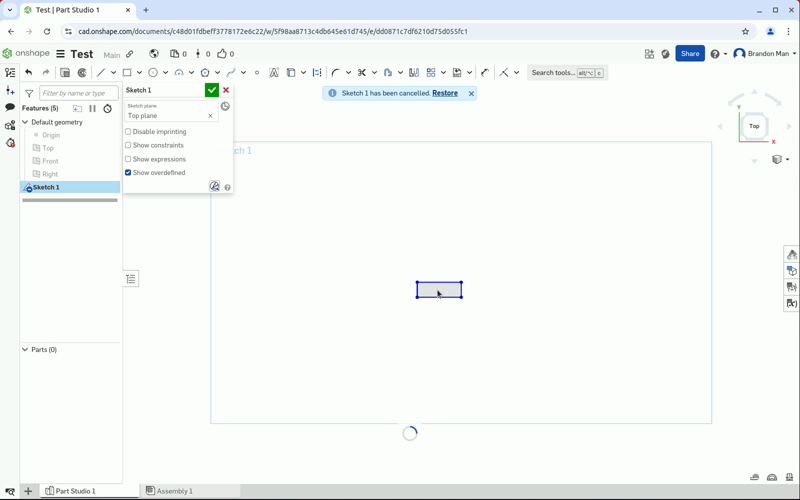
scroll(6)
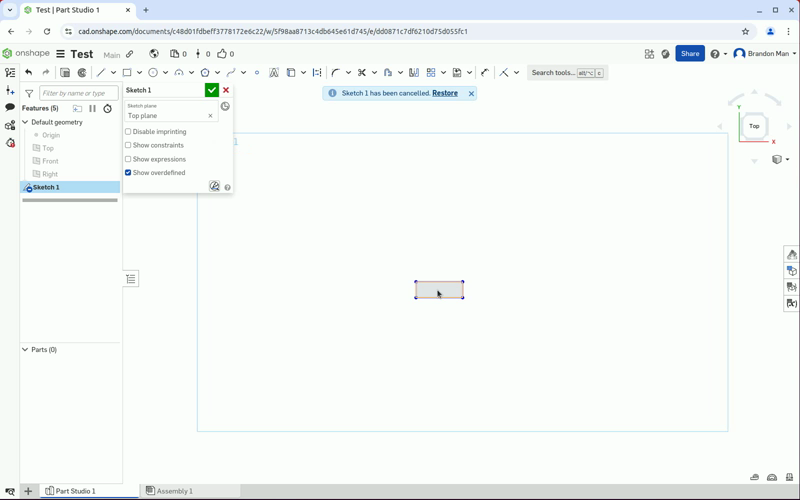
scroll(6)
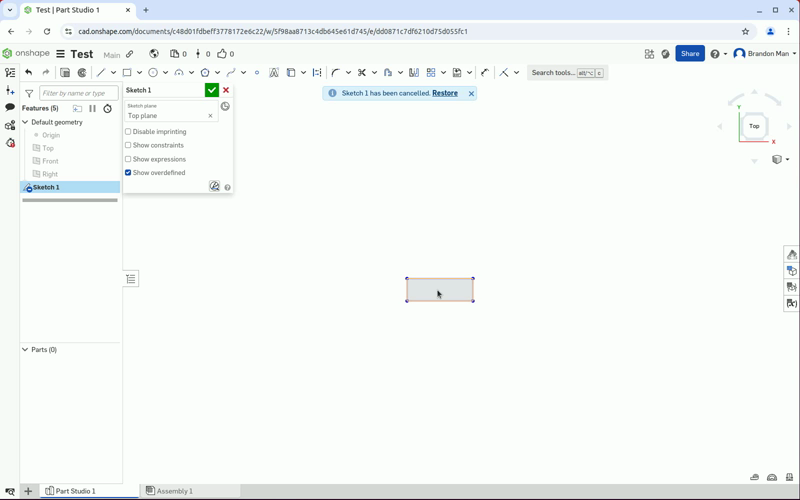
scroll(6)
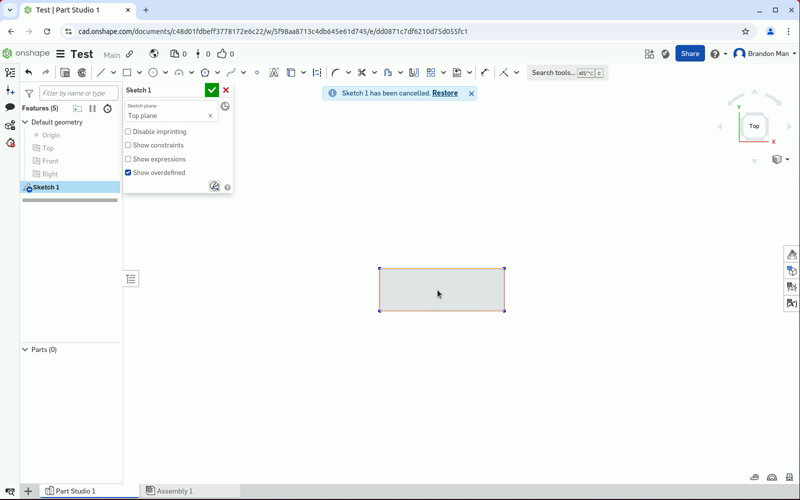
scroll(6)
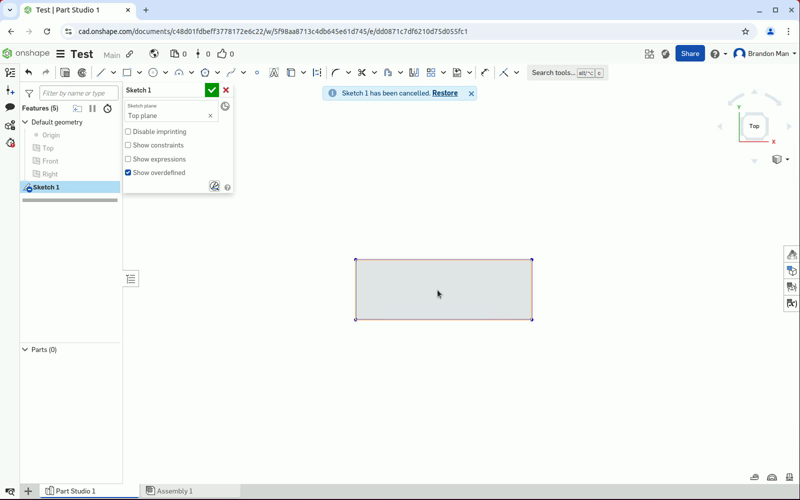
scroll(6)
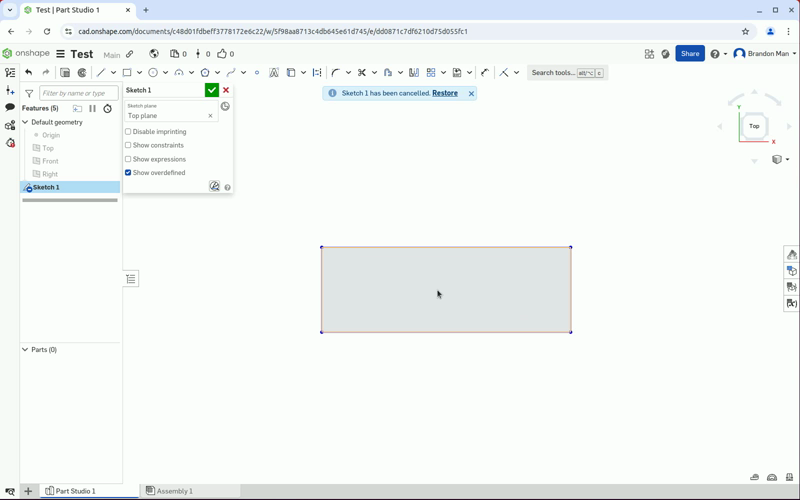
scroll(6)
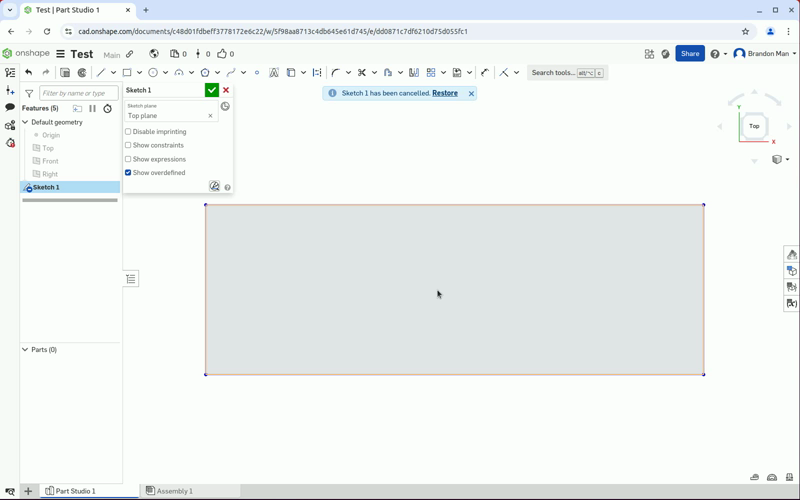
click(437, 289)
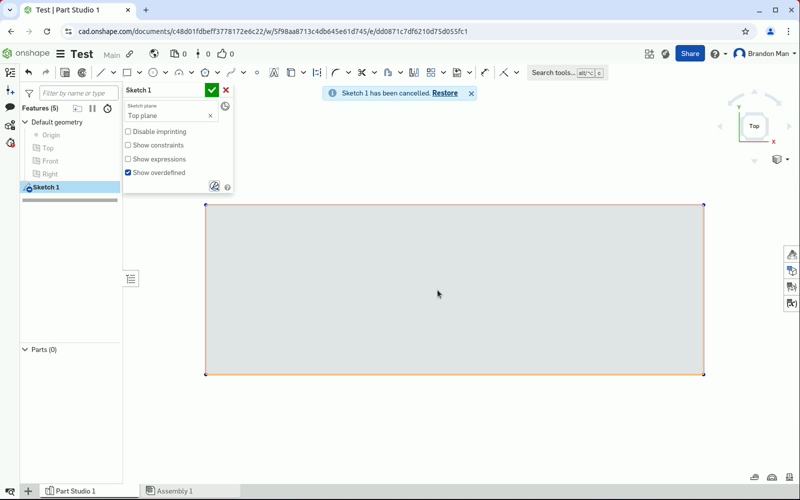
scroll(-6)
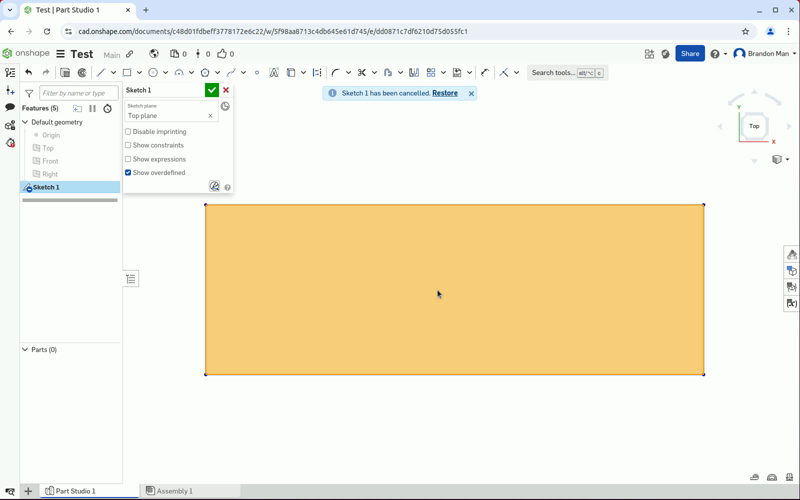
scroll(-6)
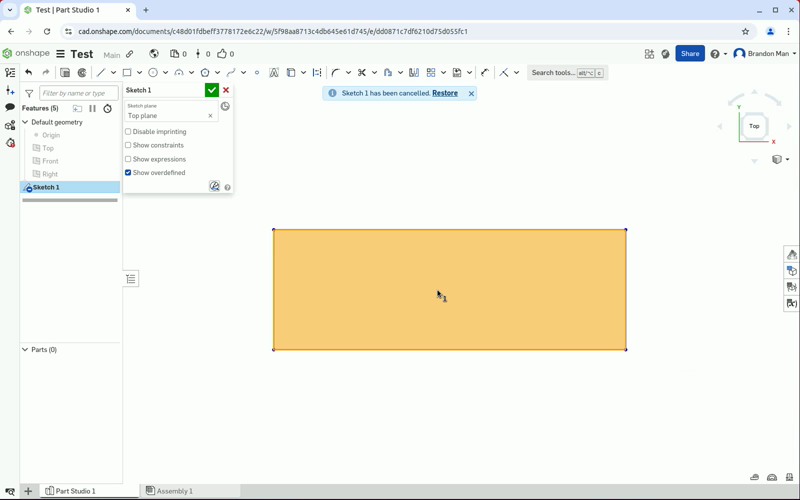
scroll(-6)
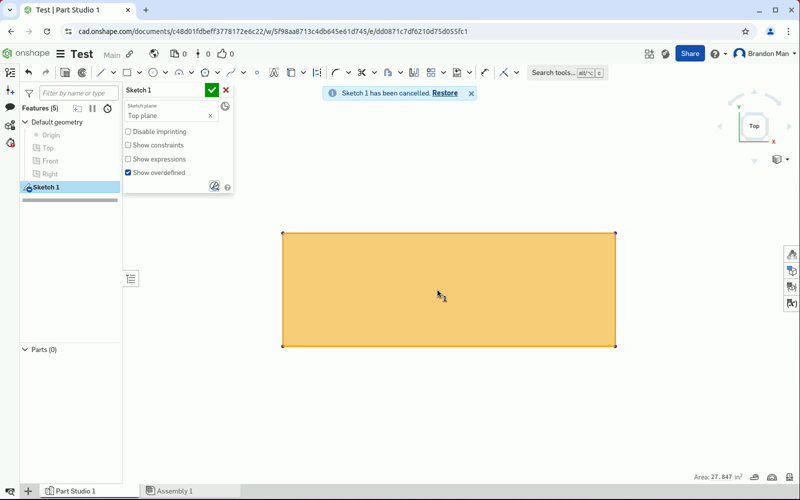
scroll(-6)
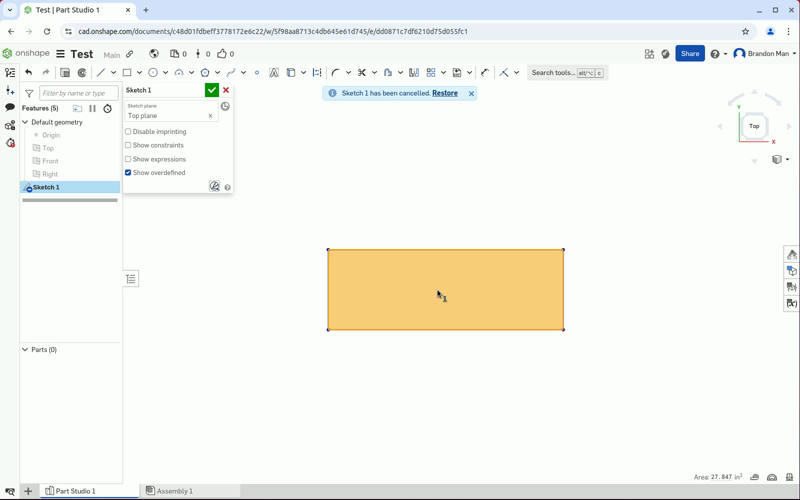
scroll(-6)
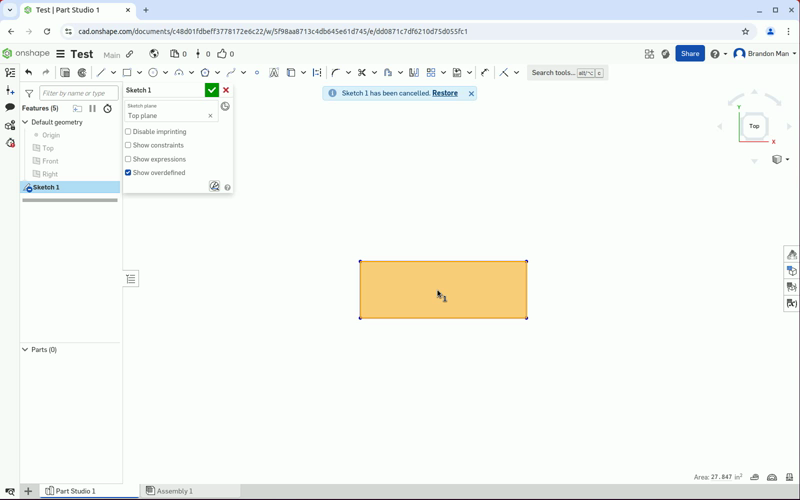
scroll(-6)
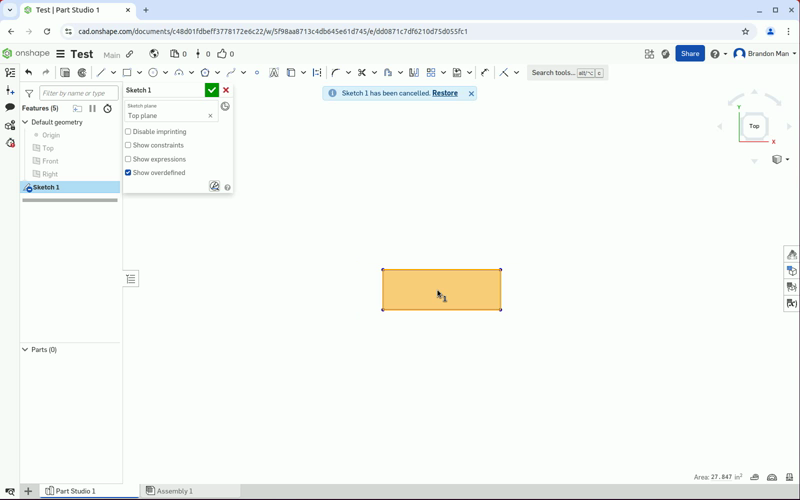
scroll(-6)
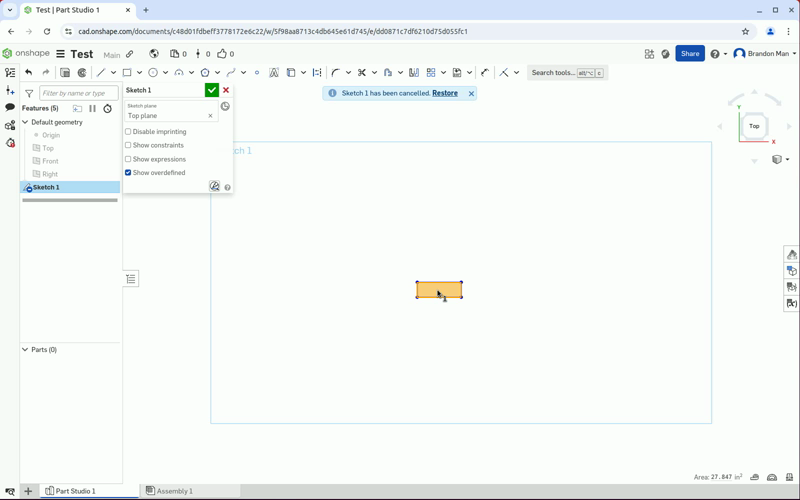
mouse_move(73, 352)
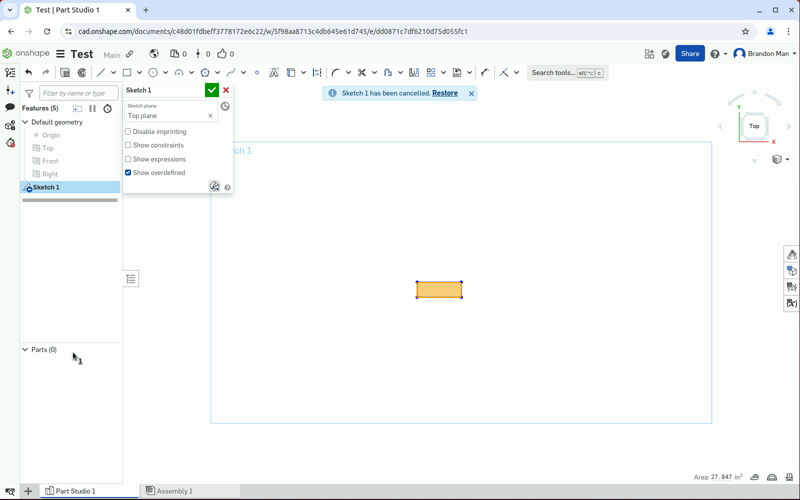
key(shift+y)
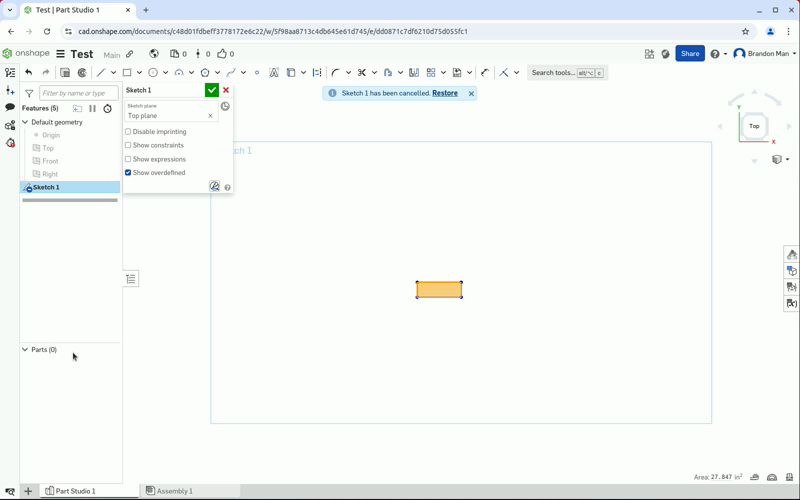
key(shift+e)
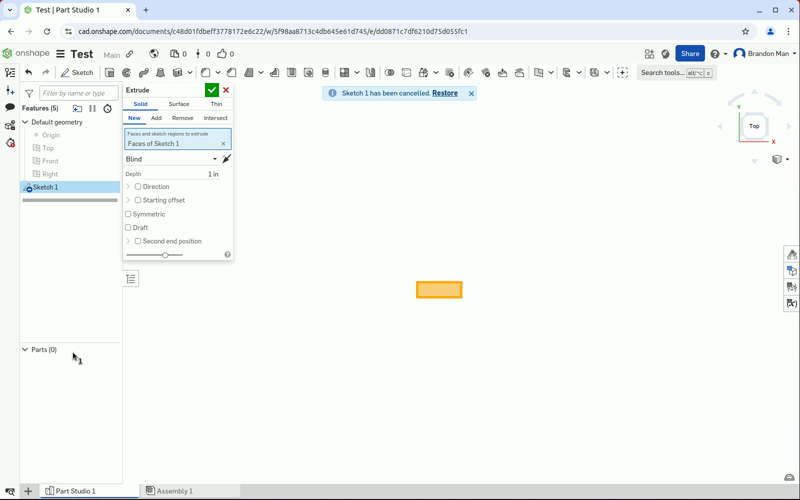
mouse_move(143, 106)
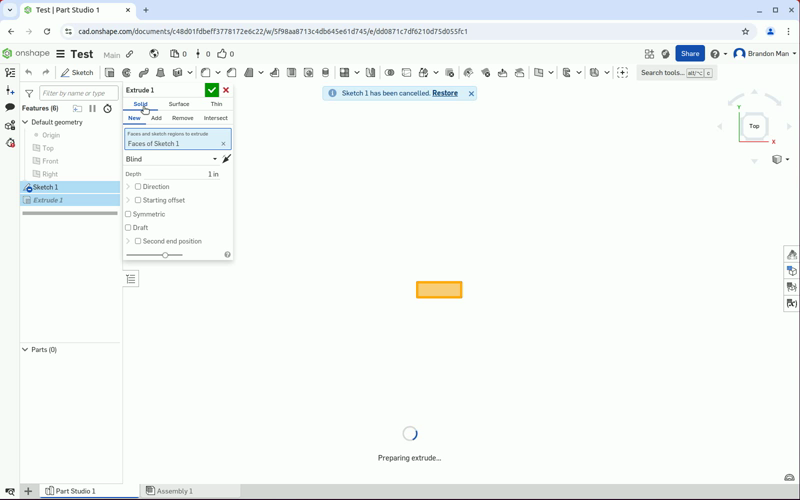
click(143, 106)
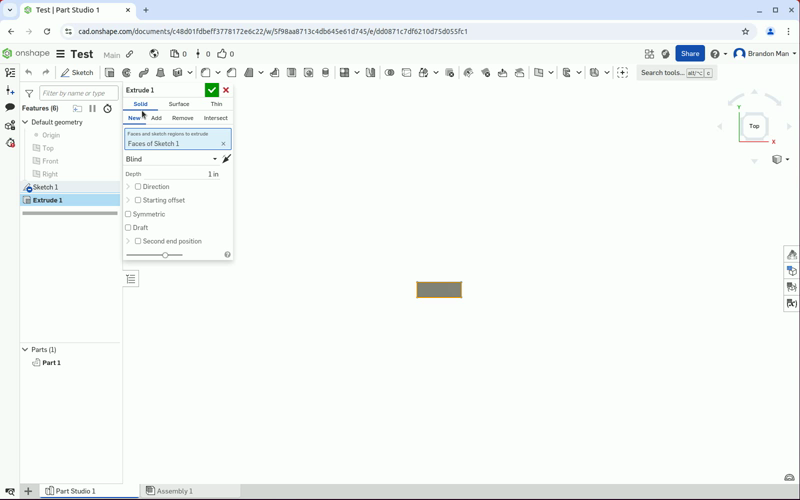
mouse_move(137, 120)
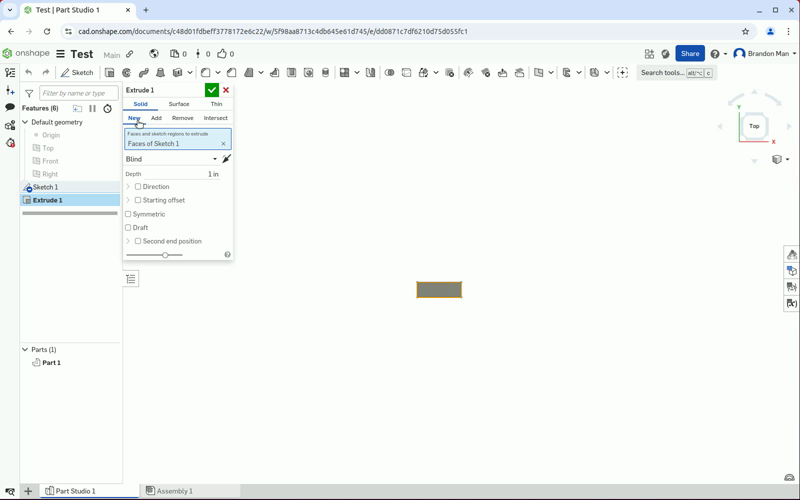
click(137, 120)
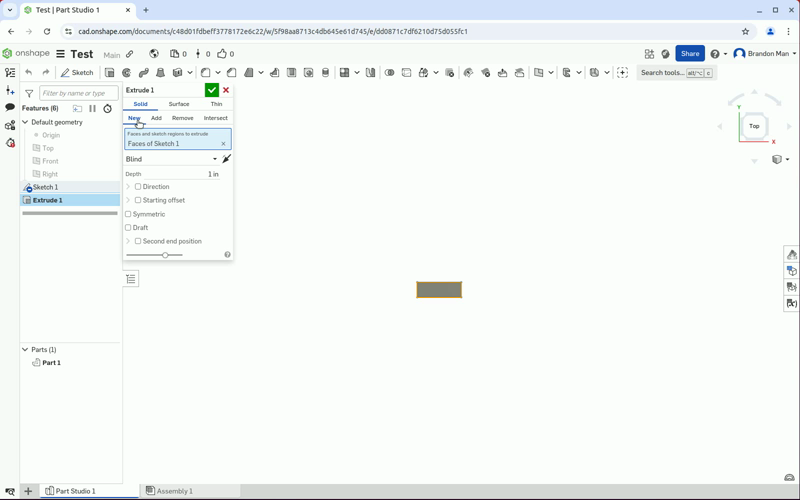
key(tab, 4)
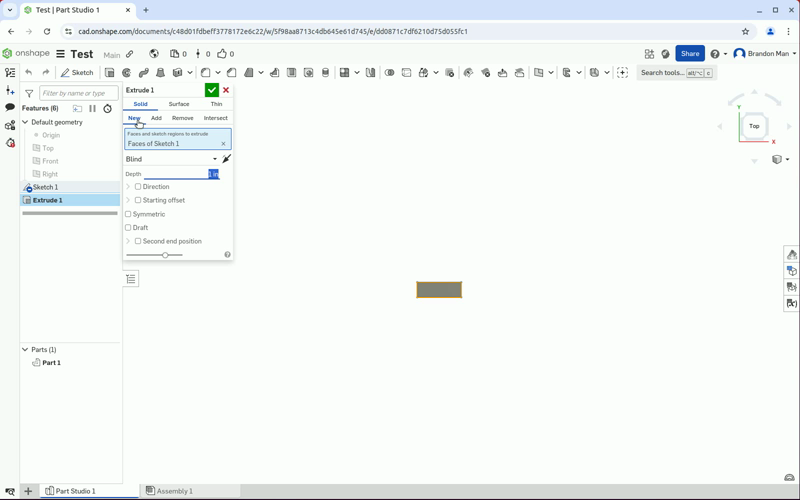
text(1.926)
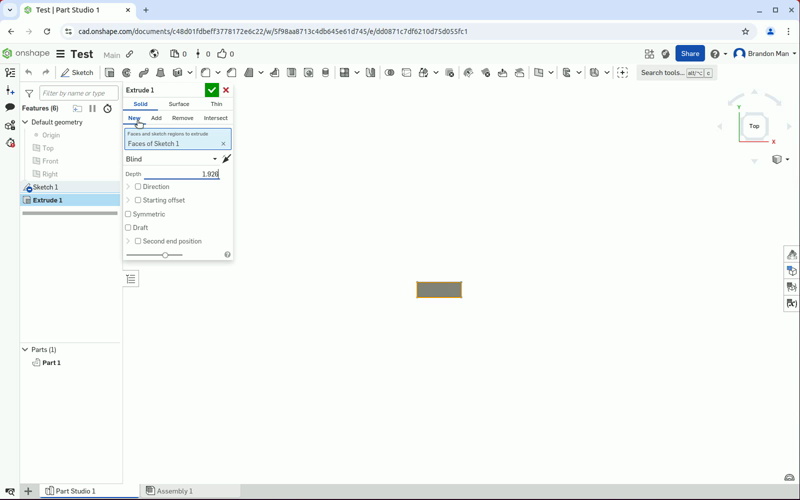
key(enter)
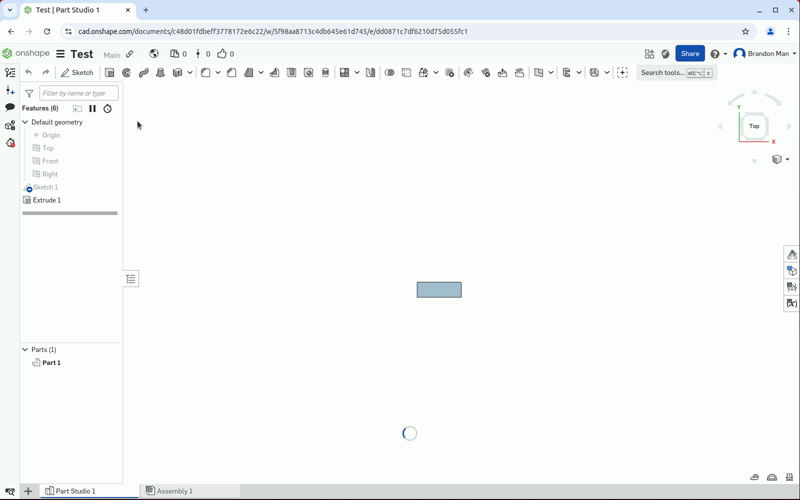
key(shift+h)
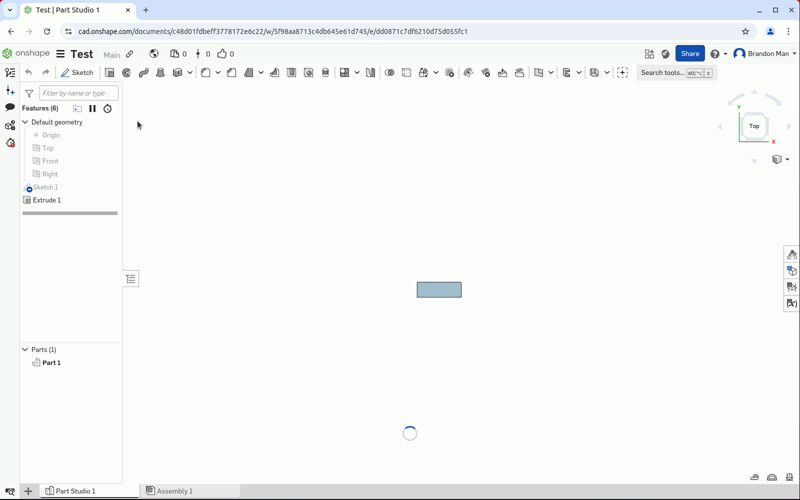
key(shift+h)
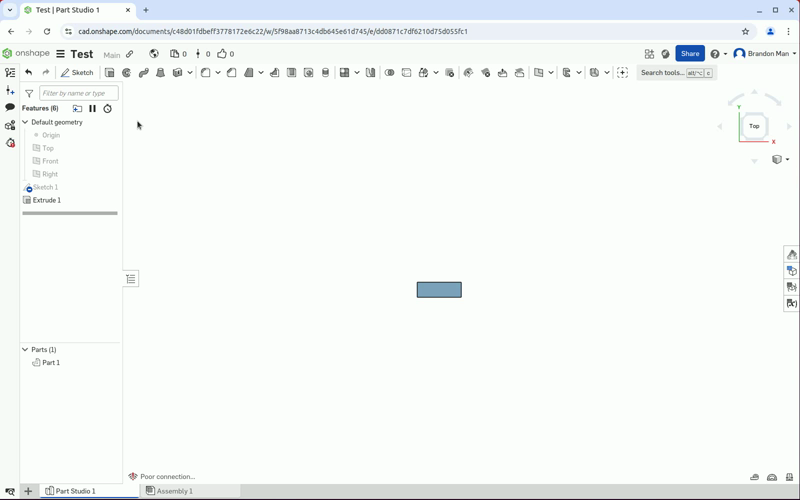
mouse_move(73, 189)
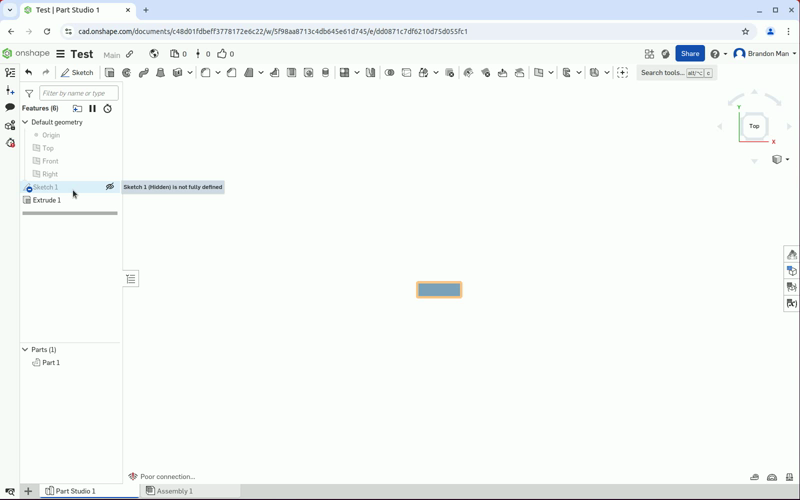
click(73, 189)
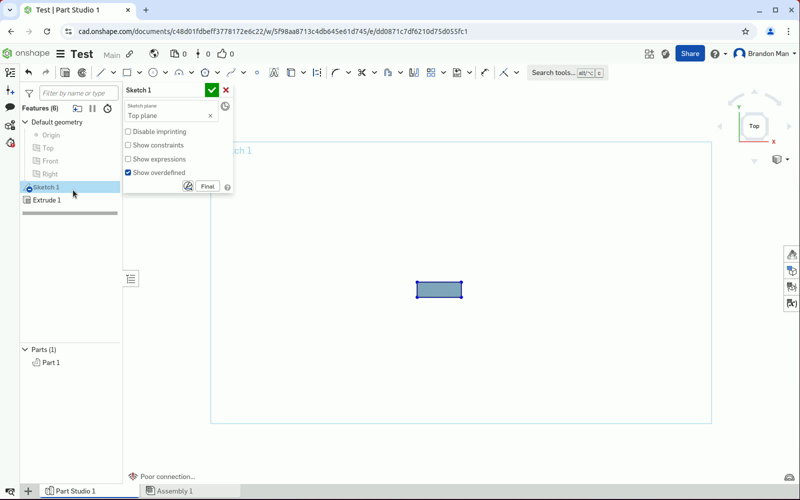
mouse_move(229, 92)
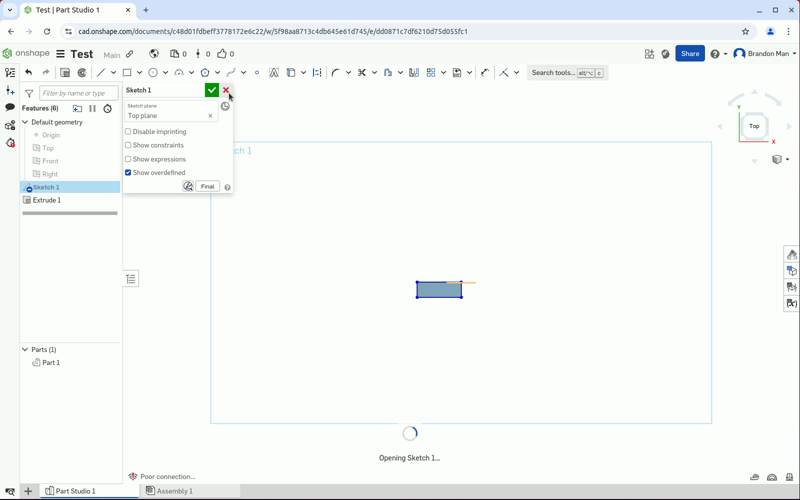
click(229, 92)
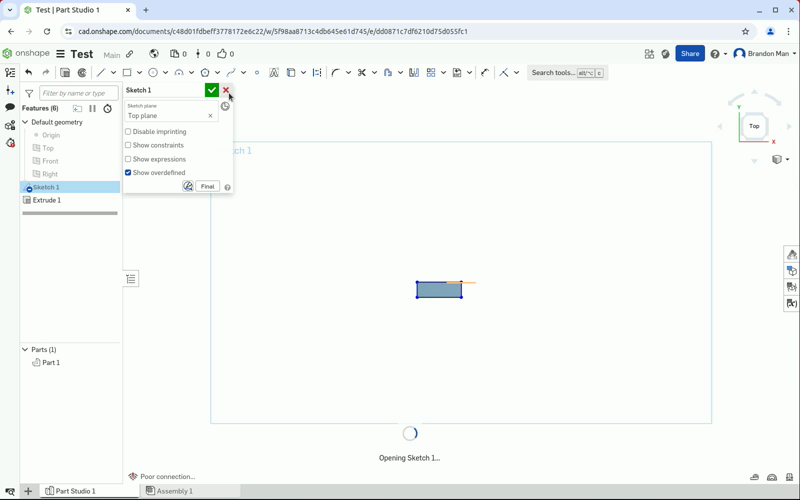
key(shift+s)
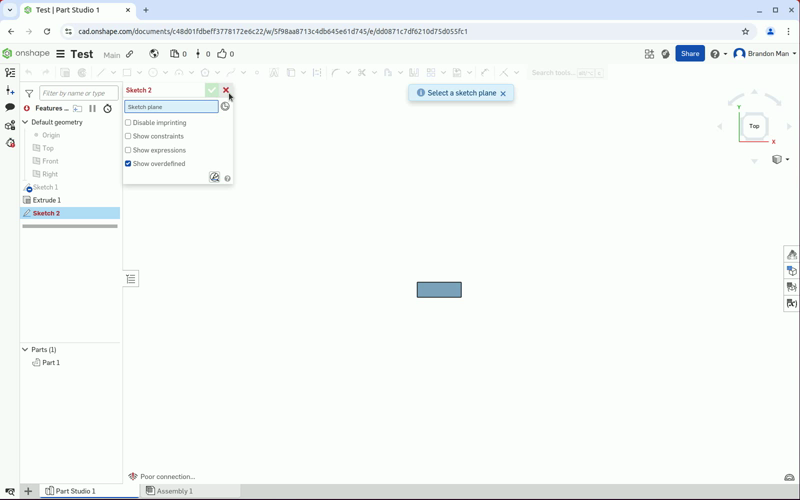
mouse_move(73, 150)
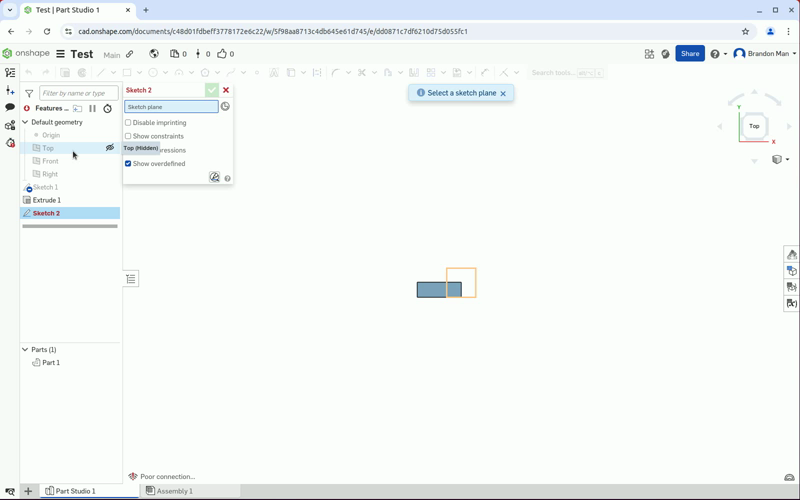
click(73, 150)
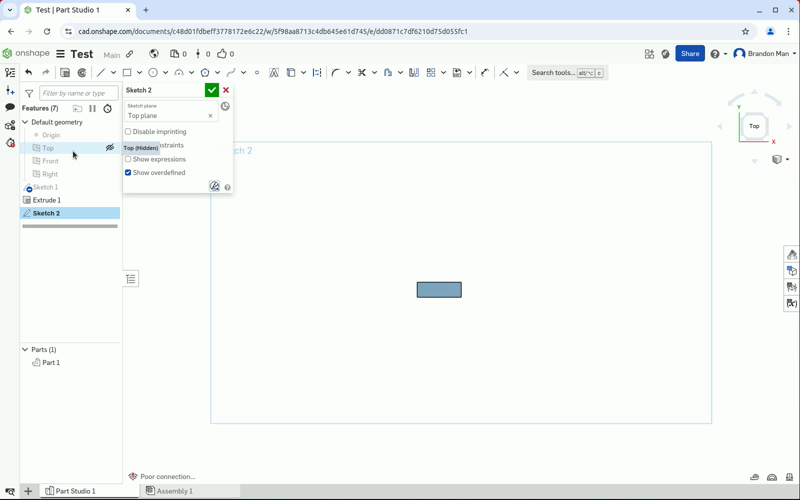
mouse_move(73, 352)
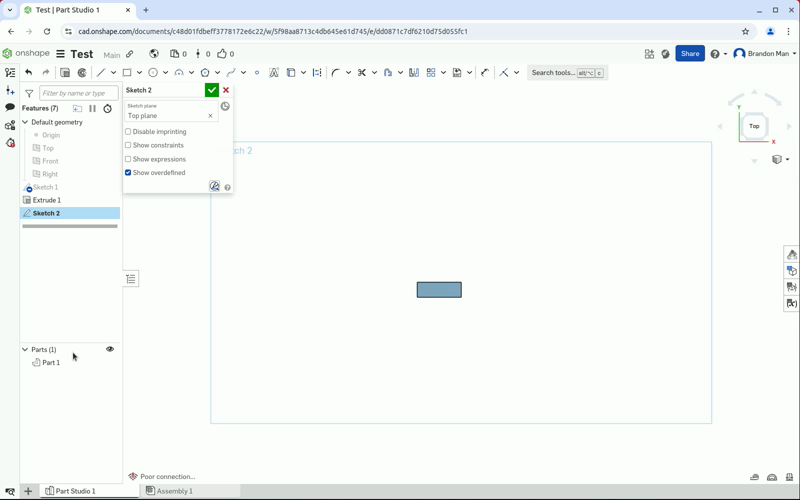
key(y)
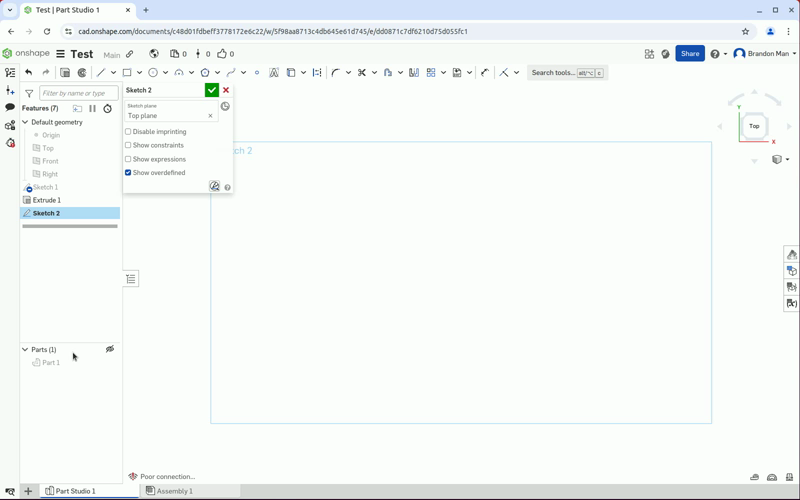
key(l)
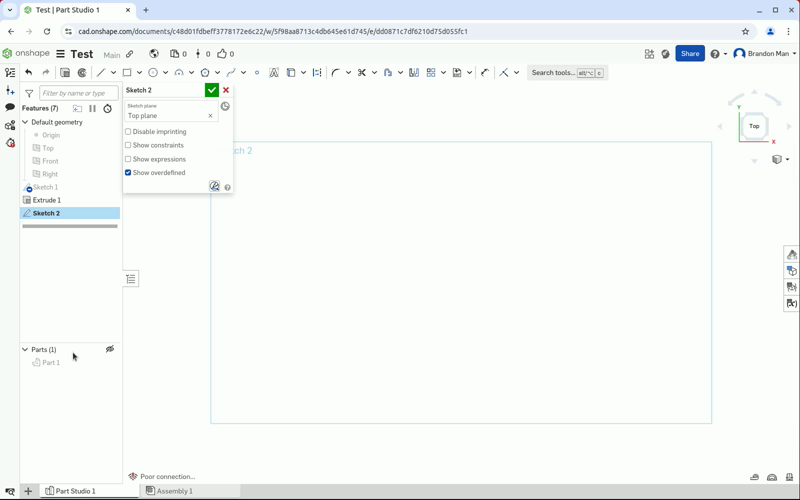
key_down(shift)
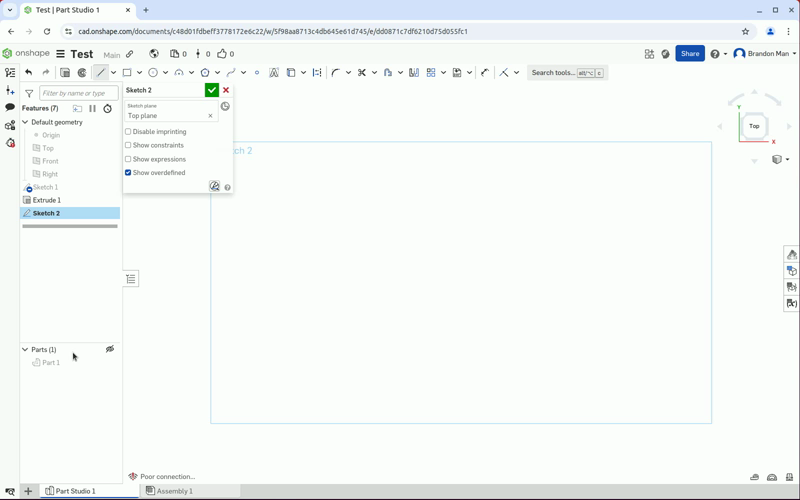
mouse_move(487, 386)
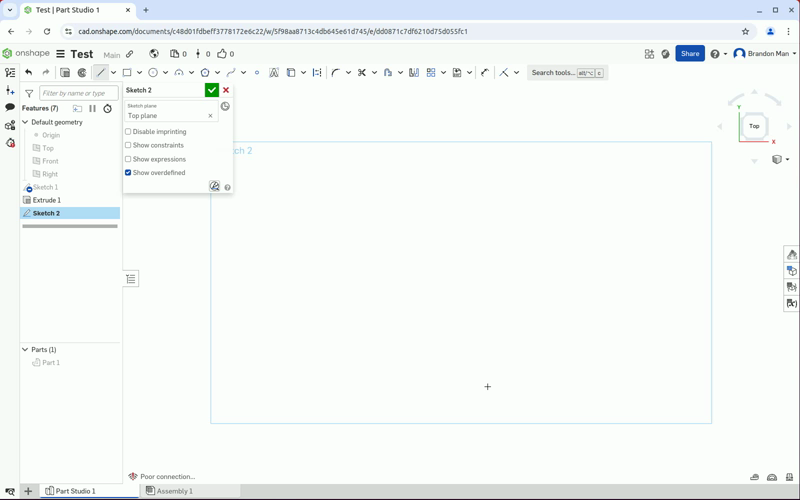
click(487, 386)
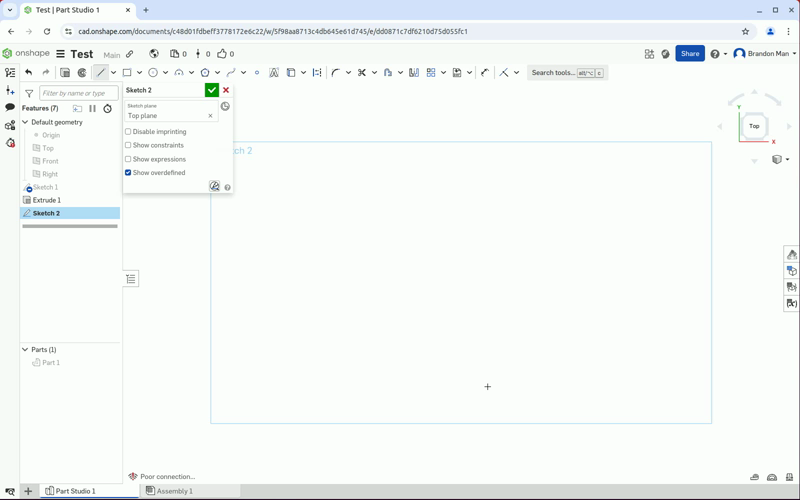
key_up(shift)
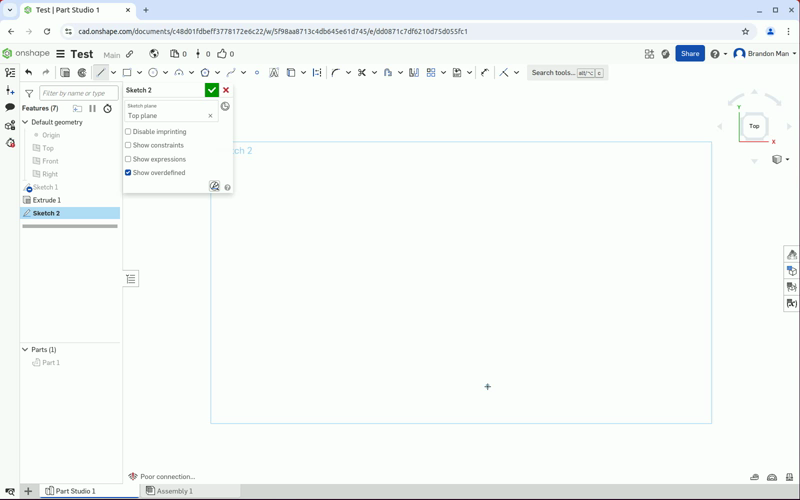
key_down(shift)
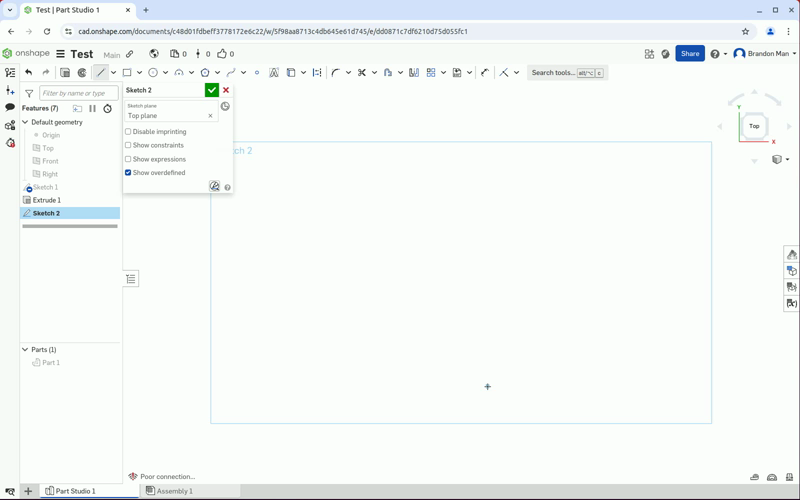
mouse_move(517, 386)
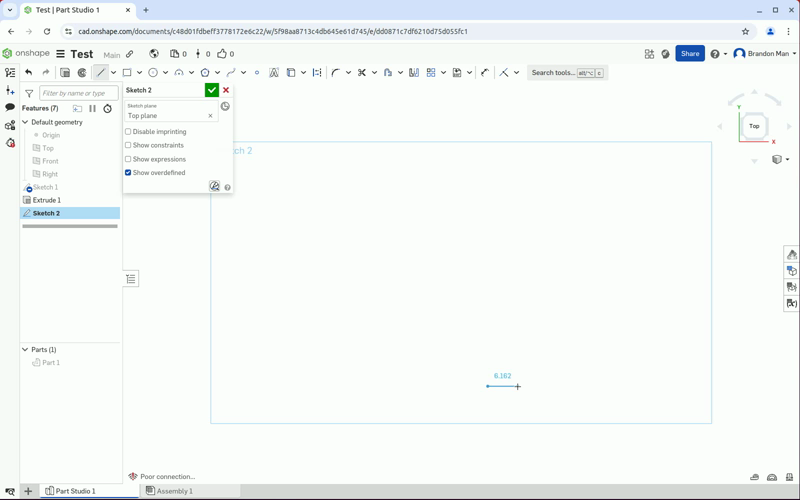
mouse_move(497, 386)
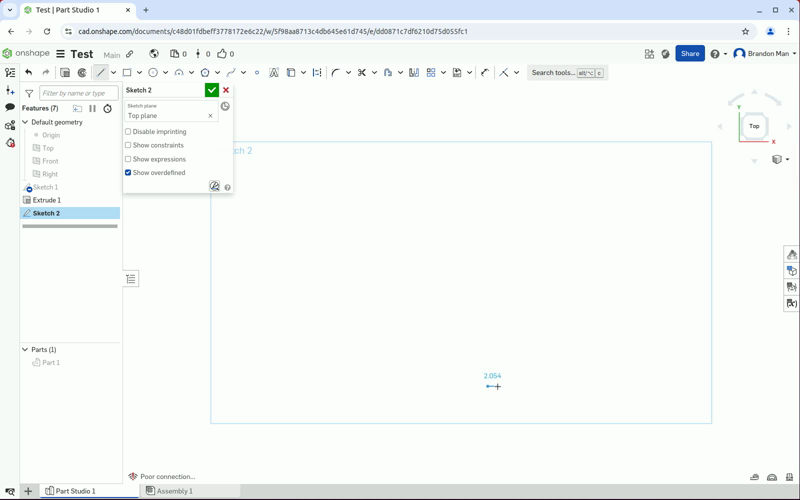
click(497, 386)
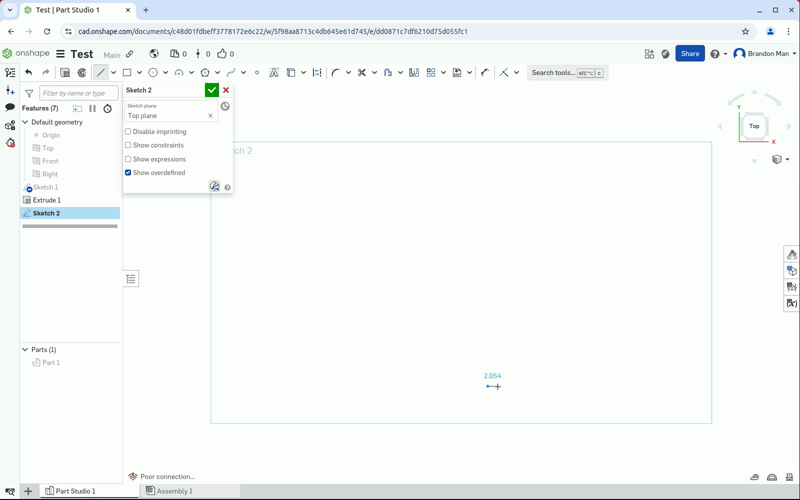
key_up(shift)
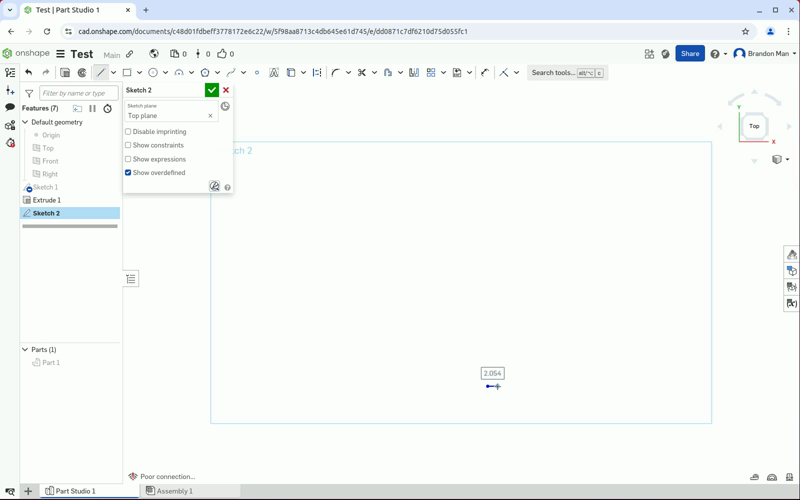
key_down(shift)
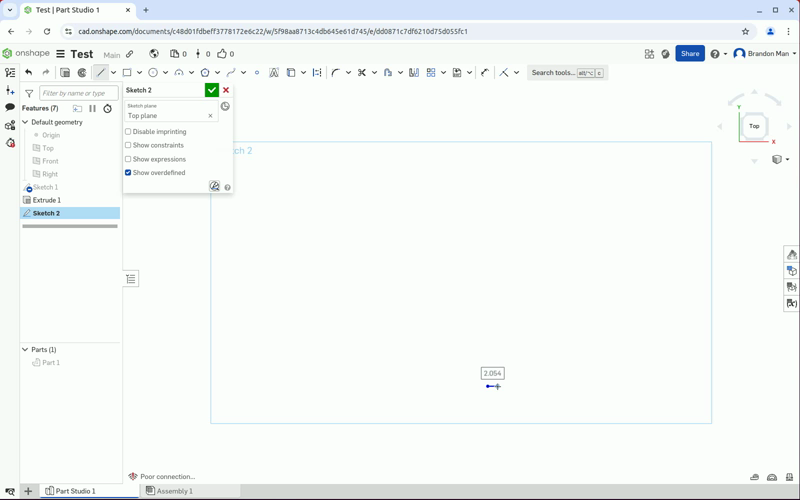
mouse_move(527, 386)
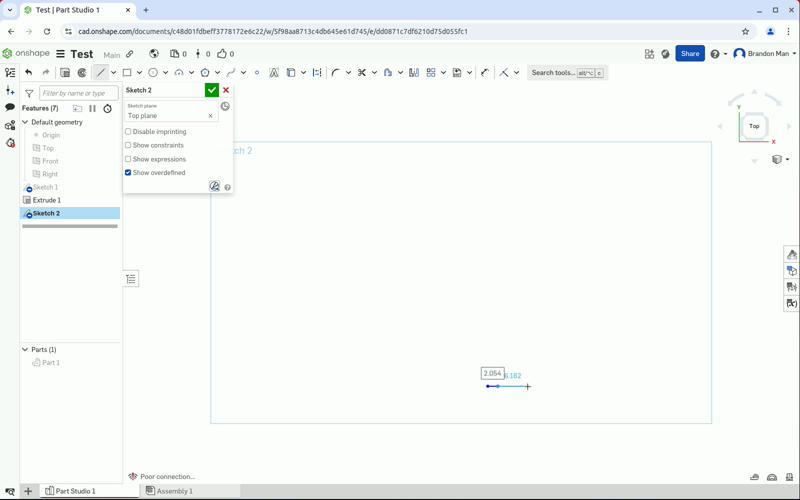
mouse_move(497, 396)
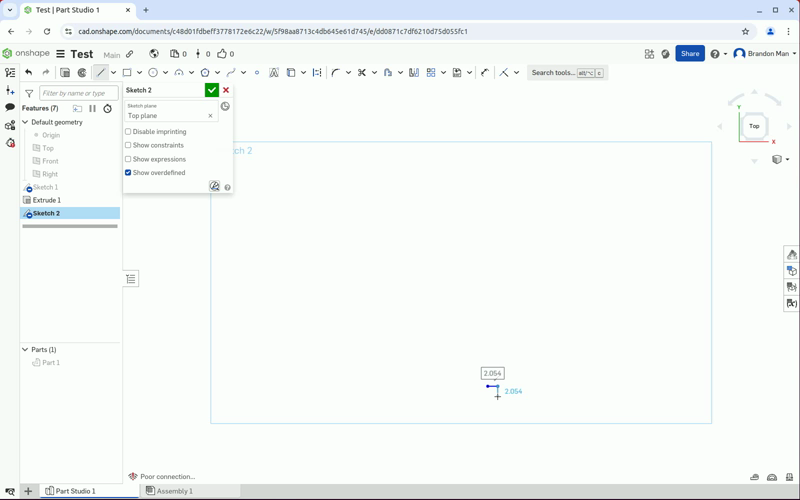
click(497, 396)
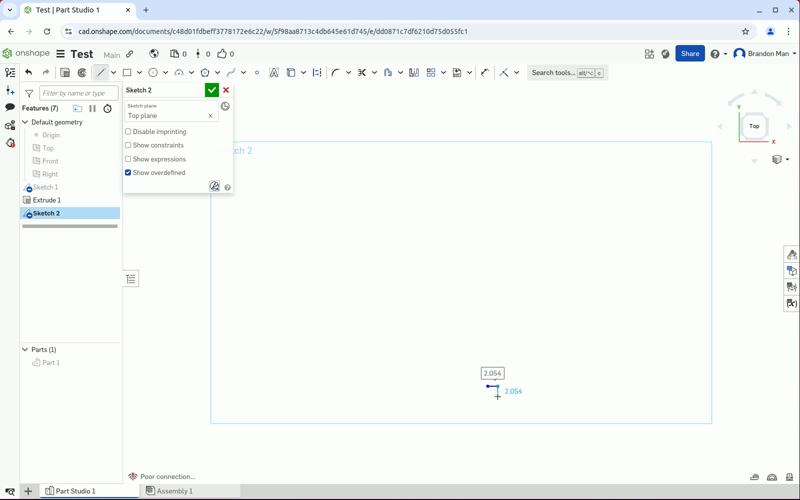
key_up(shift)
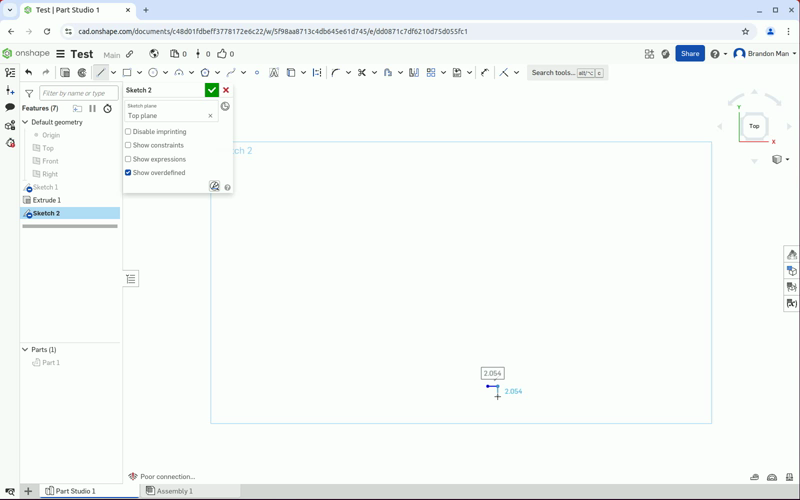
key_down(shift)
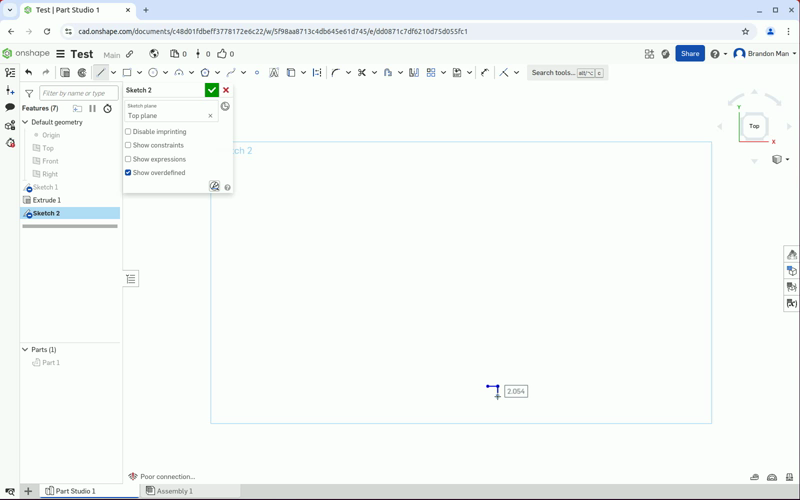
mouse_move(527, 396)
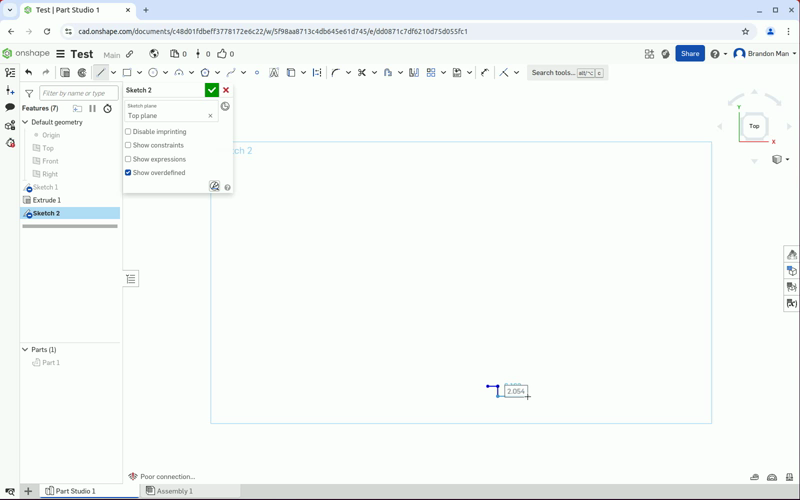
mouse_move(512, 396)
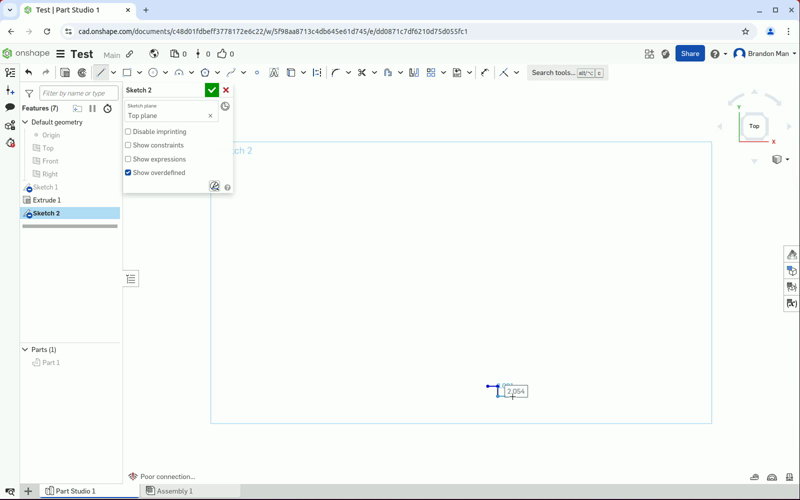
click(512, 396)
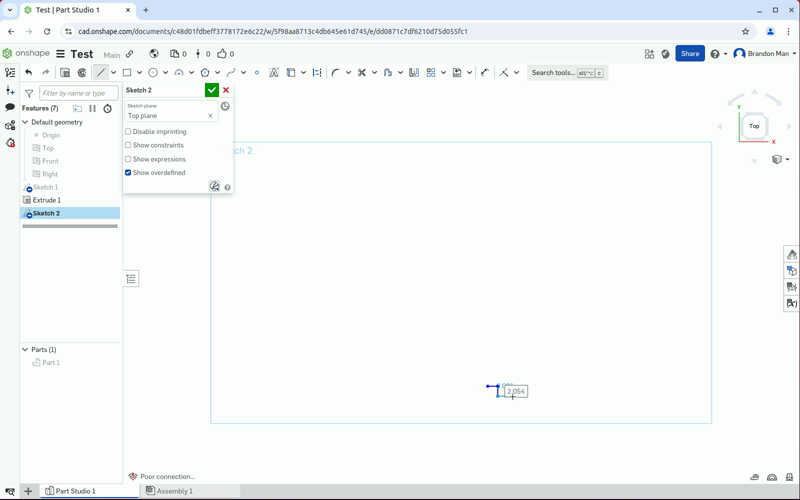
key_up(shift)
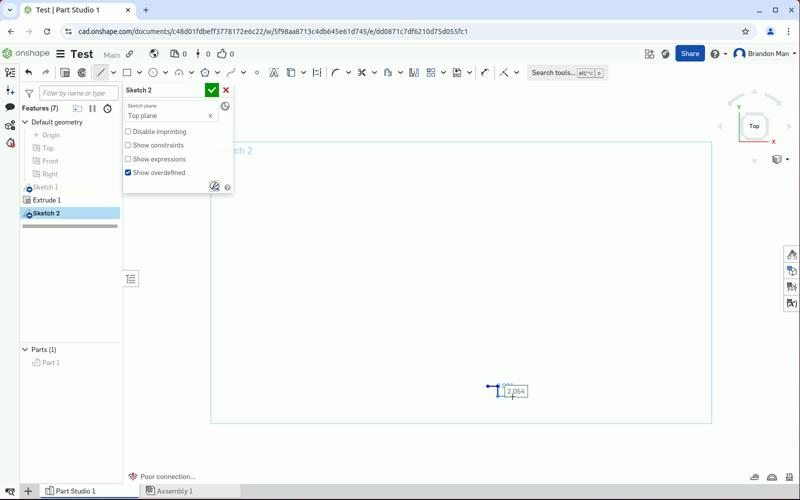
key_down(shift)
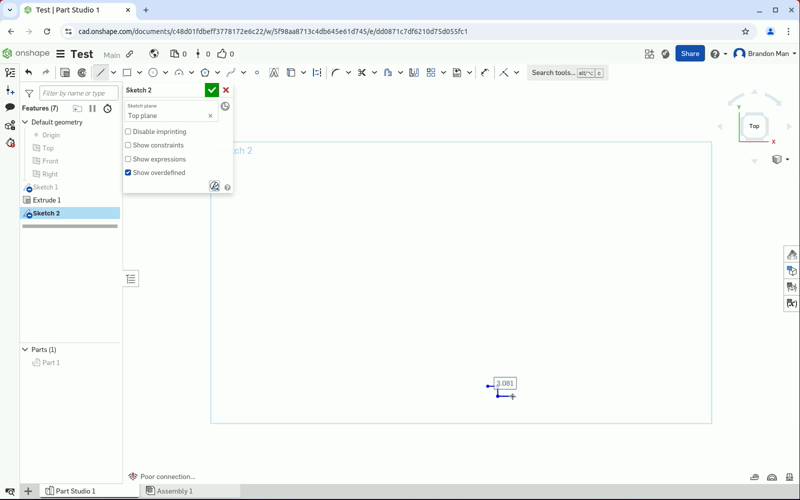
mouse_move(542, 396)
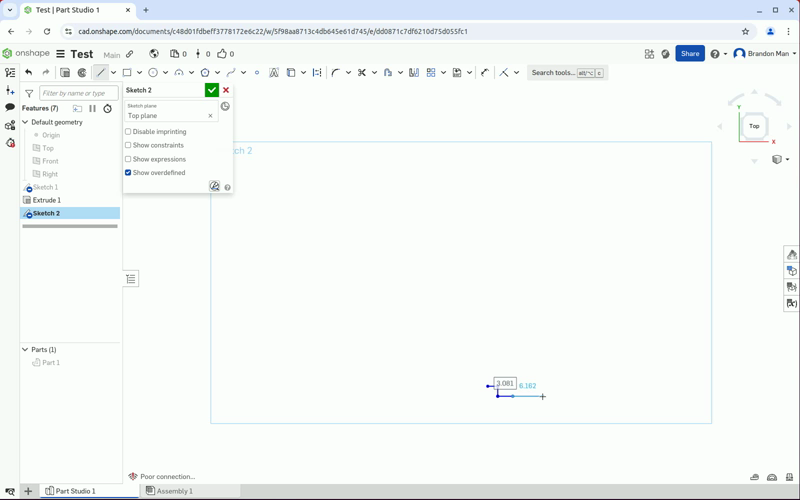
mouse_move(512, 351)
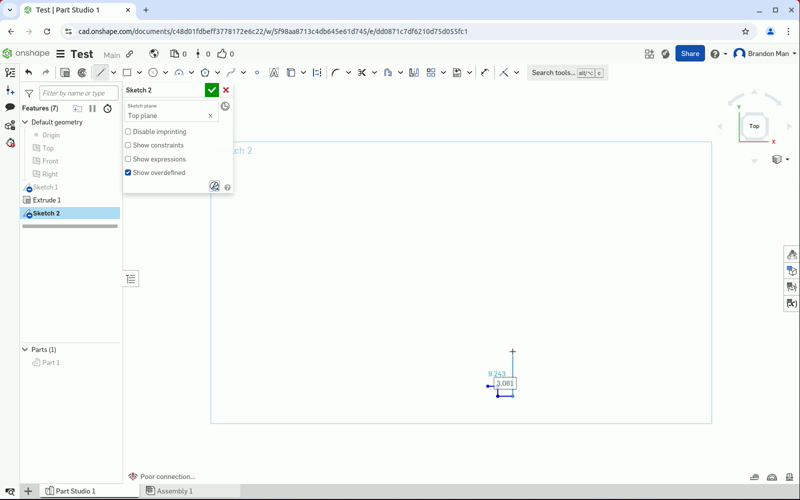
click(512, 351)
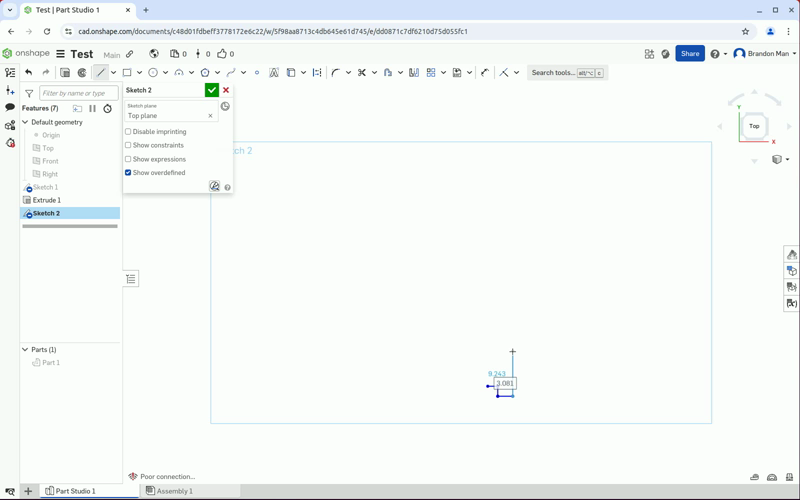
key_up(shift)
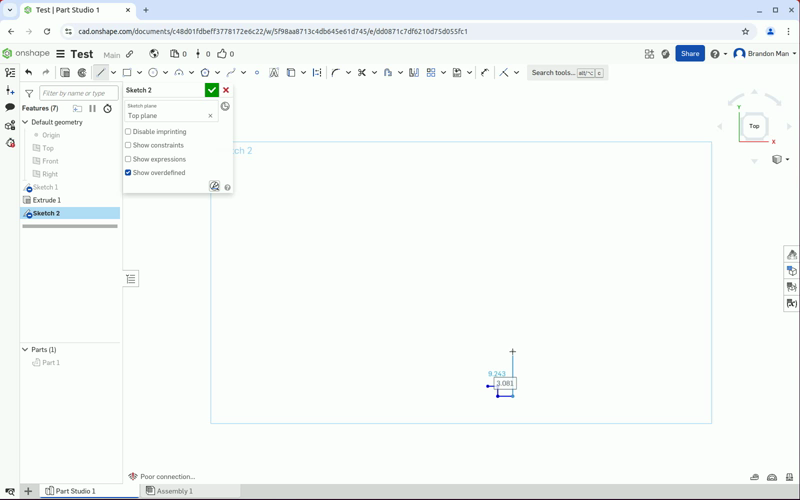
key_down(shift)
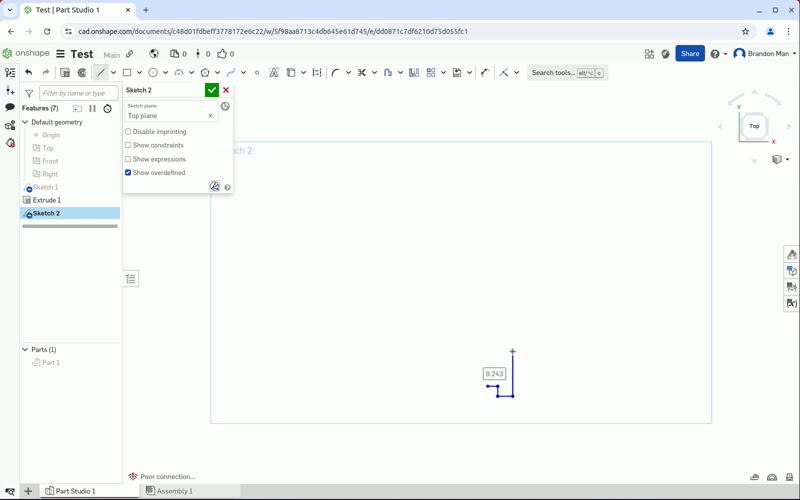
mouse_move(542, 351)
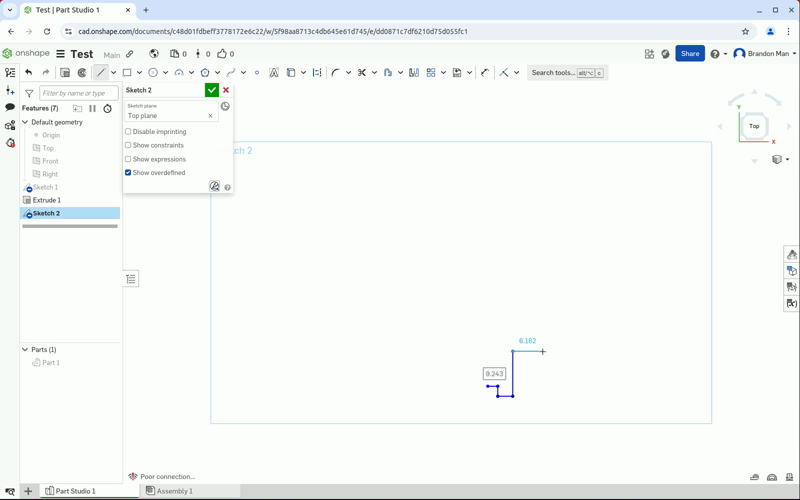
mouse_move(497, 351)
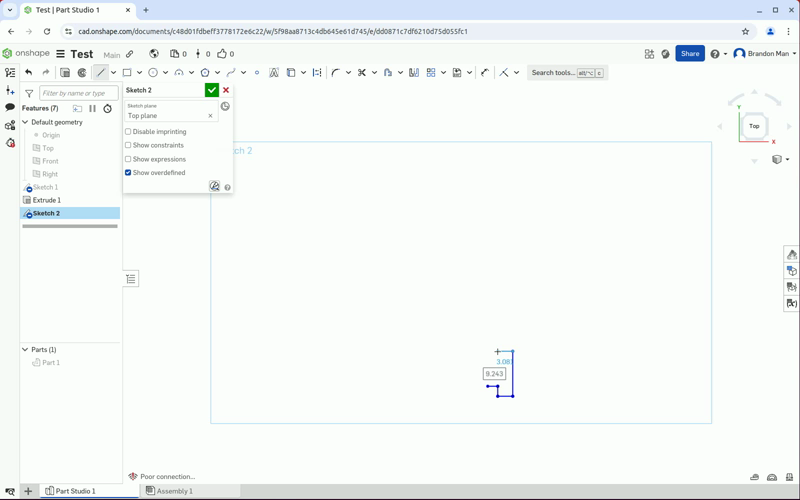
click(497, 351)
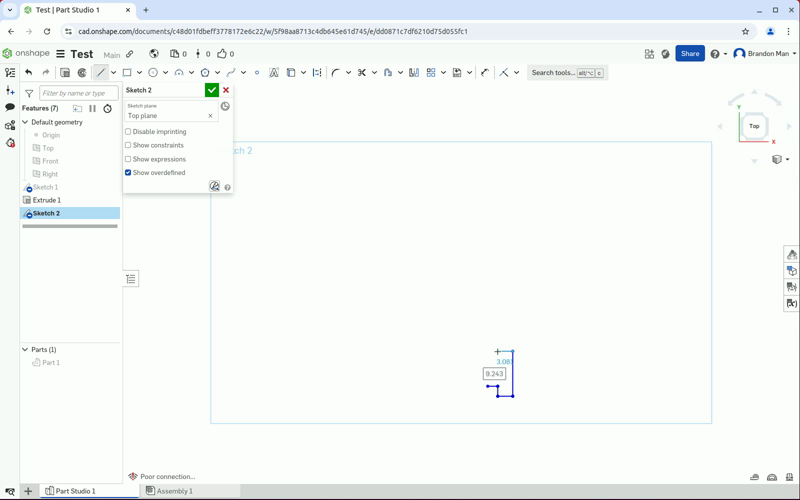
key_up(shift)
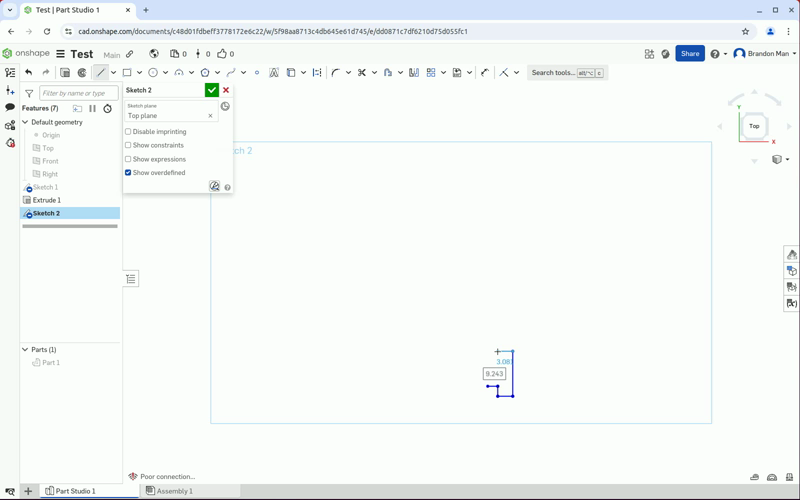
key_down(shift)
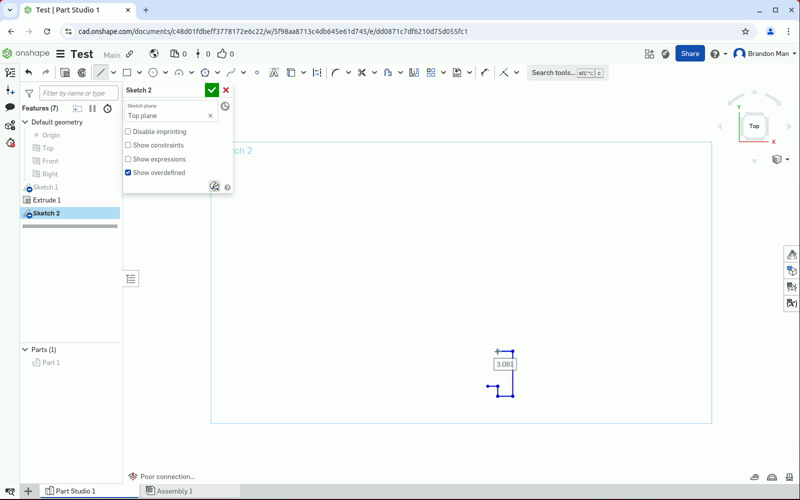
mouse_move(527, 351)
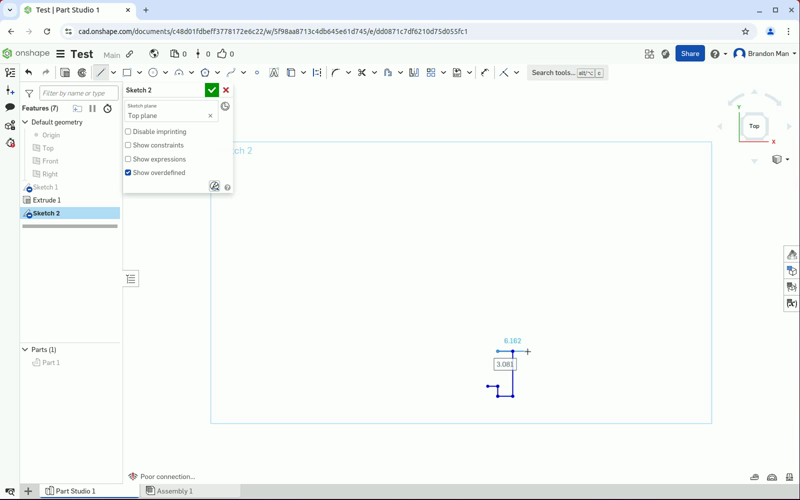
mouse_move(497, 361)
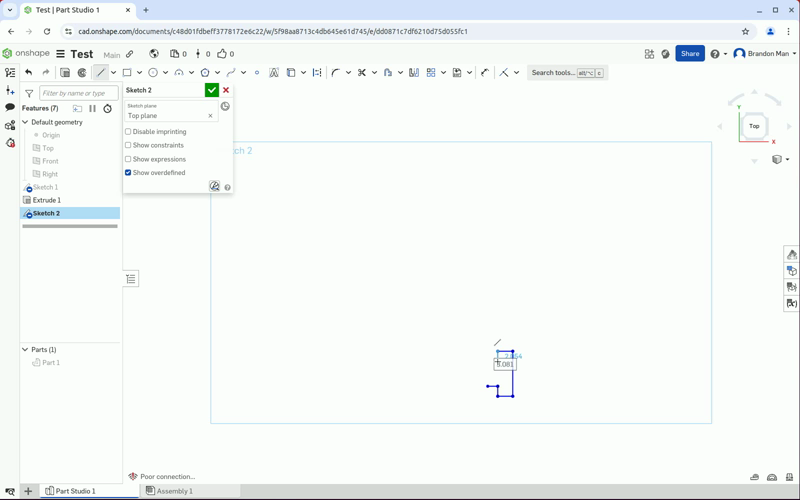
click(497, 361)
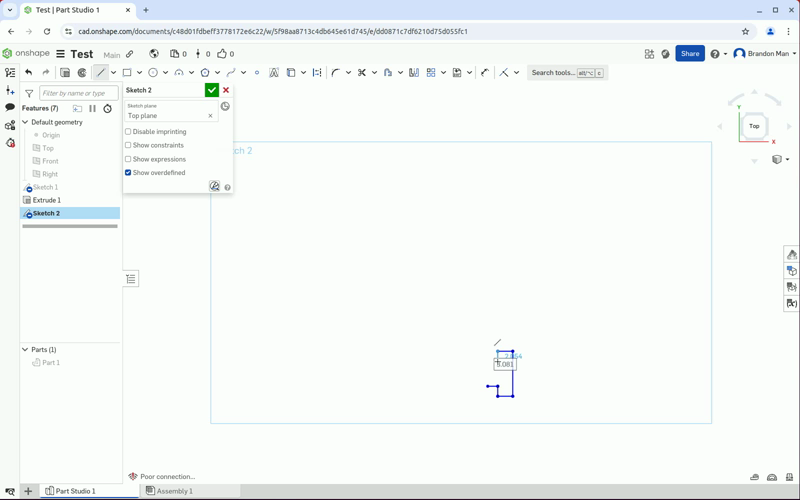
key_up(shift)
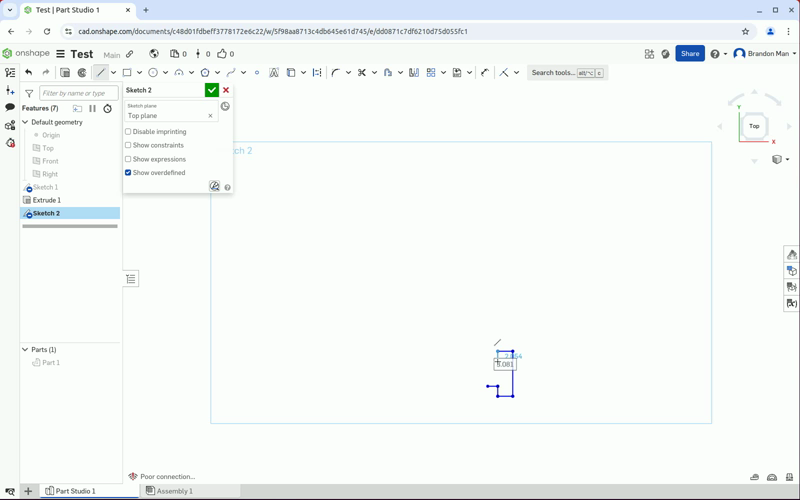
key_down(shift)
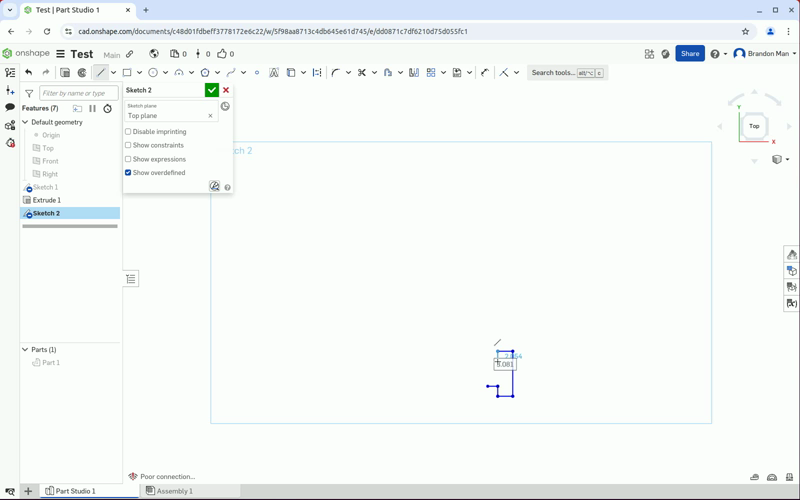
mouse_move(527, 361)
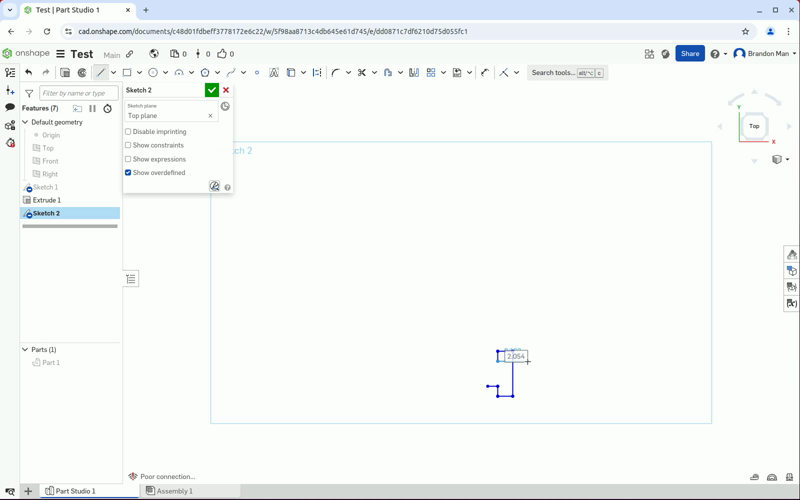
mouse_move(487, 361)
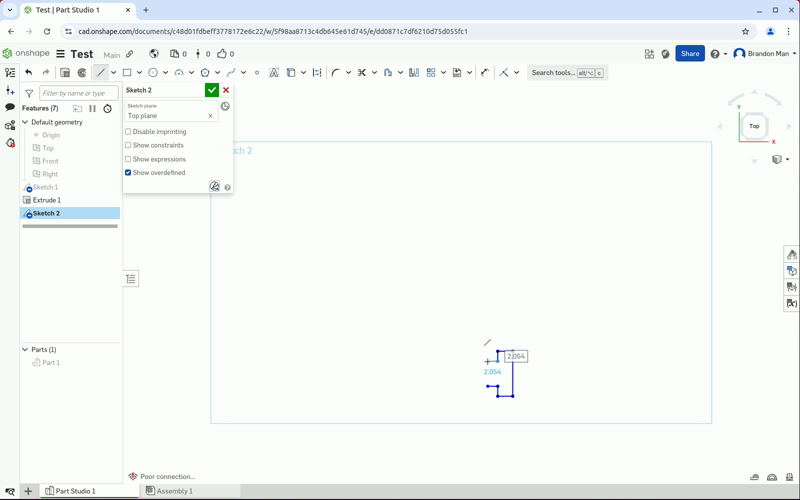
click(487, 361)
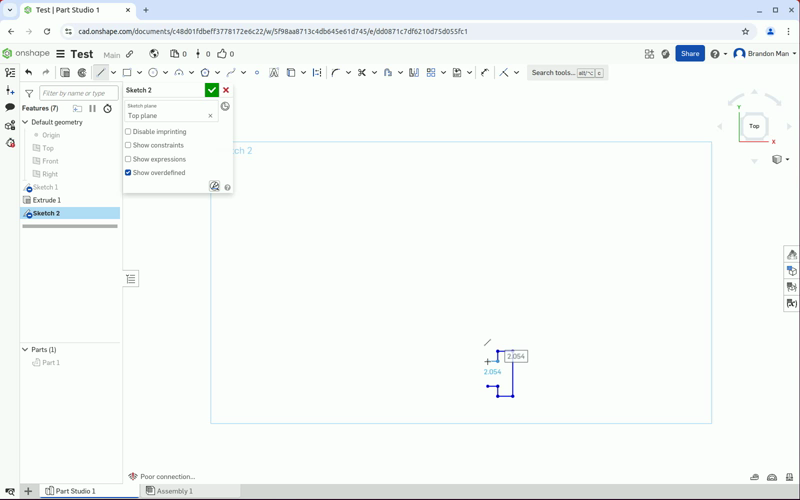
key_up(shift)
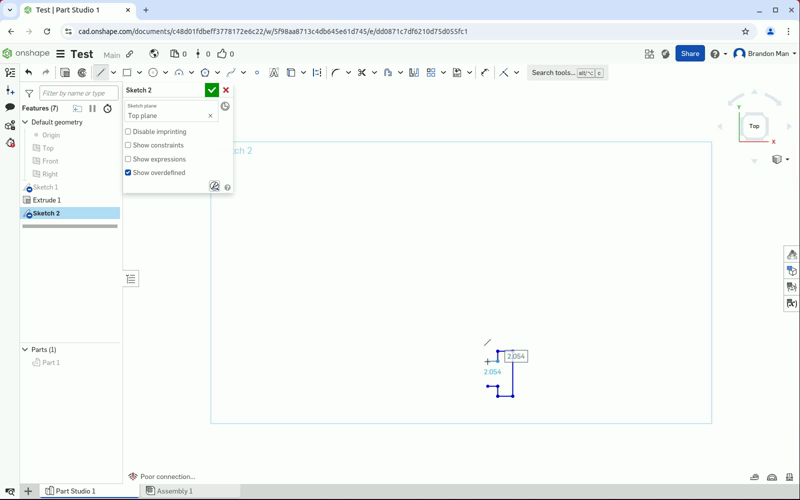
mouse_move(517, 361)
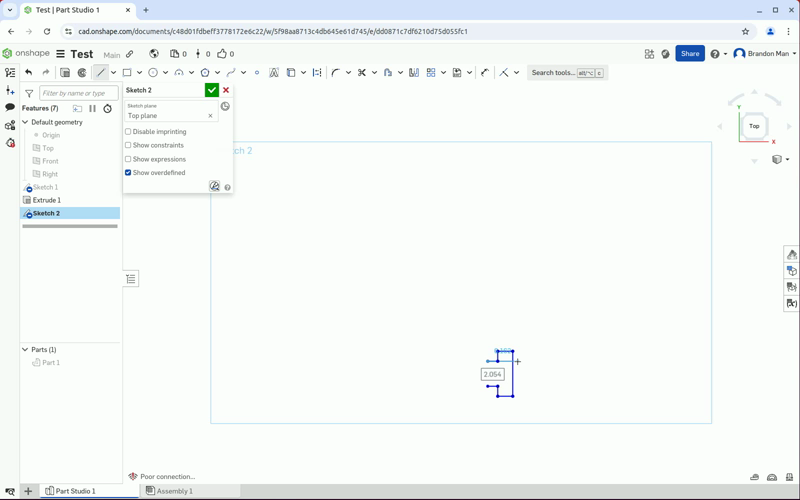
key_down(shift)
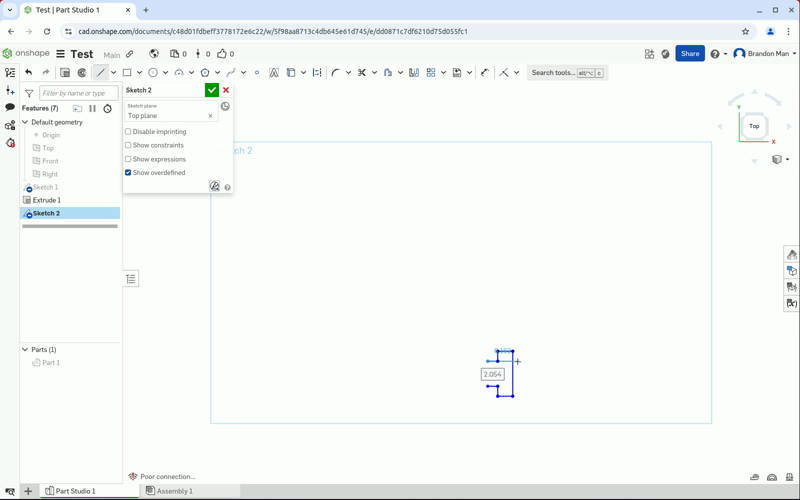
mouse_move(487, 386)
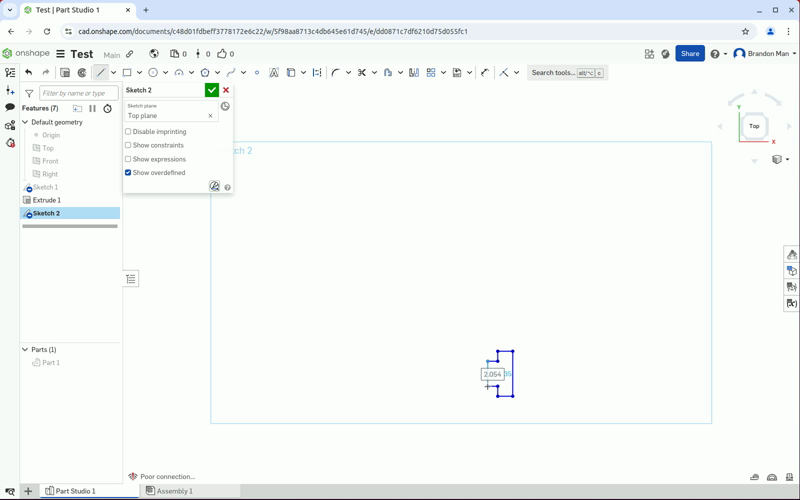
key_up(shift)
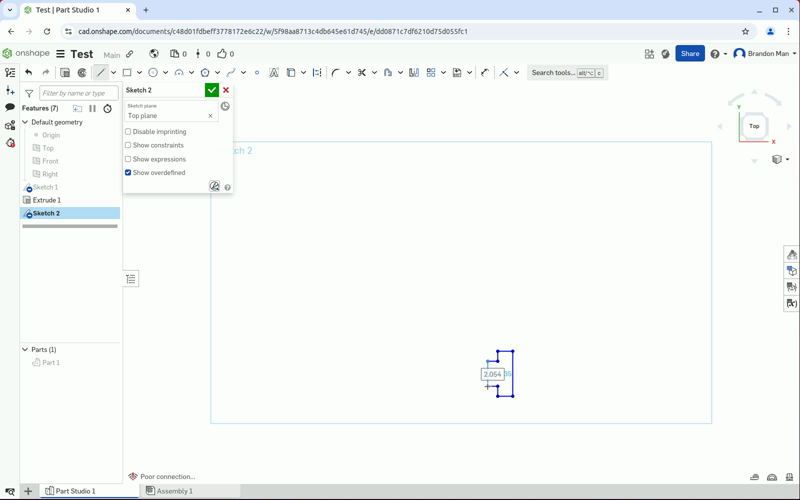
click(487, 386)
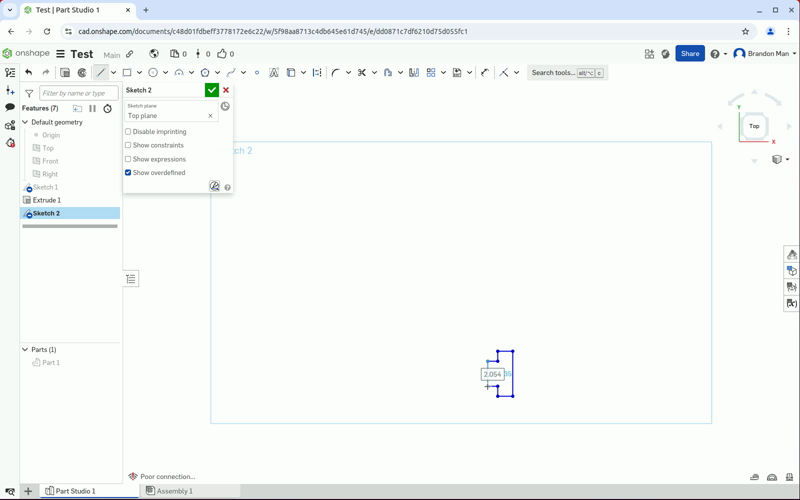
key(esc)
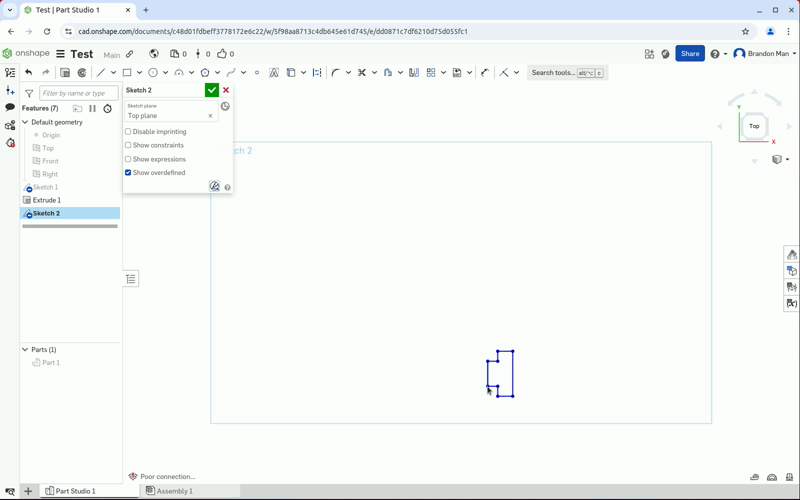
mouse_move(499, 358)
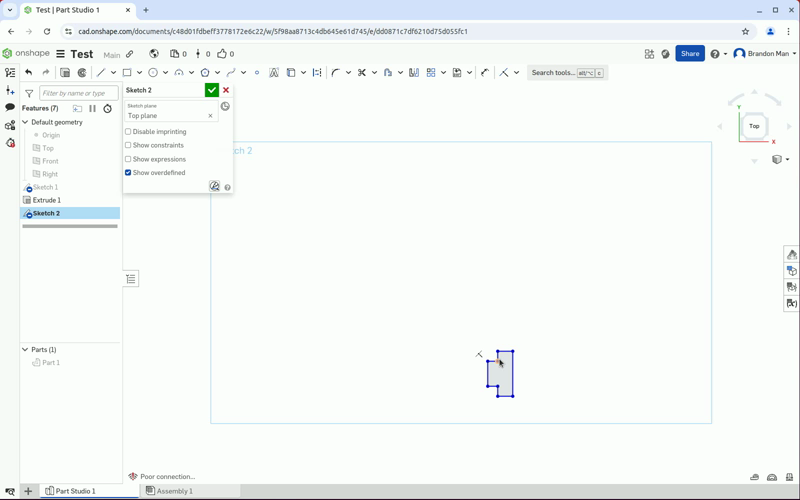
scroll(6)
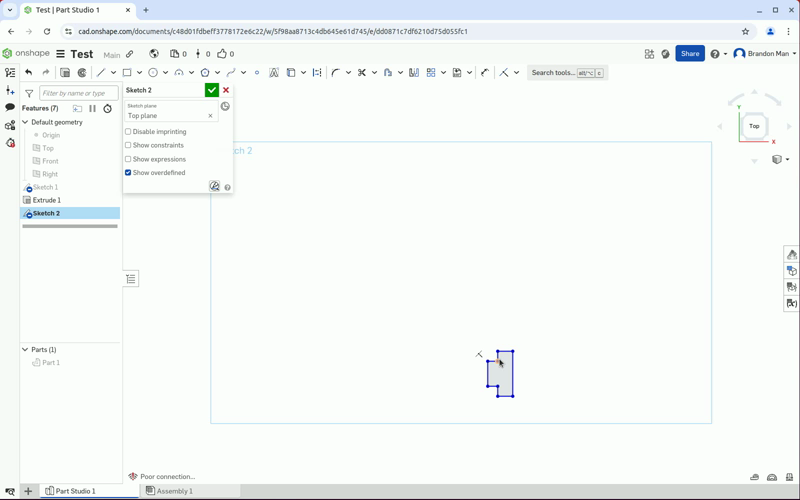
scroll(6)
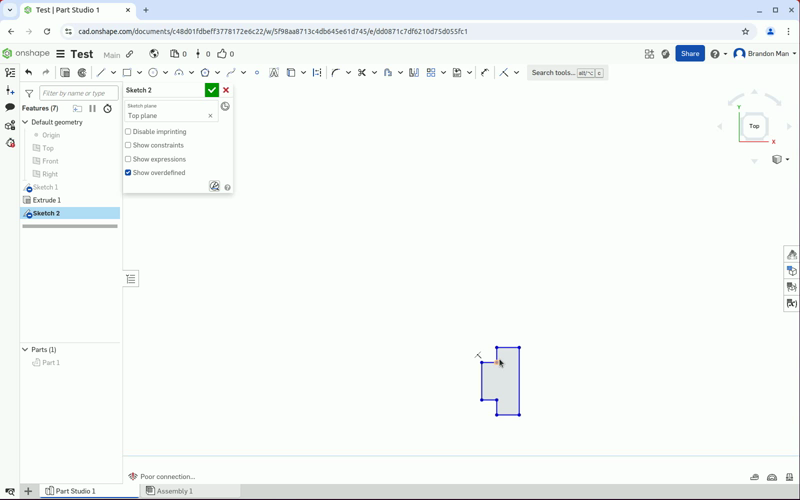
scroll(6)
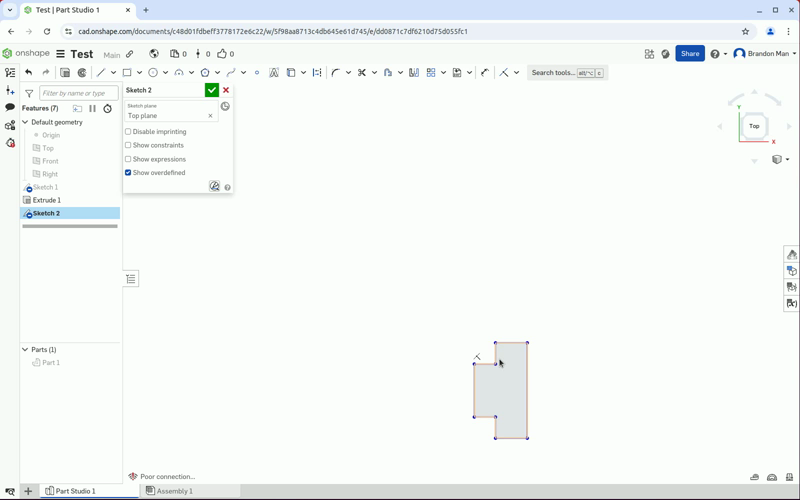
scroll(6)
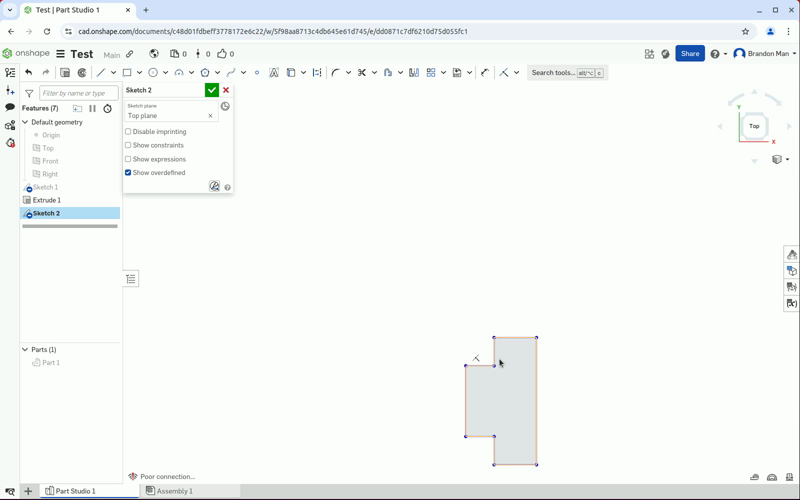
scroll(6)
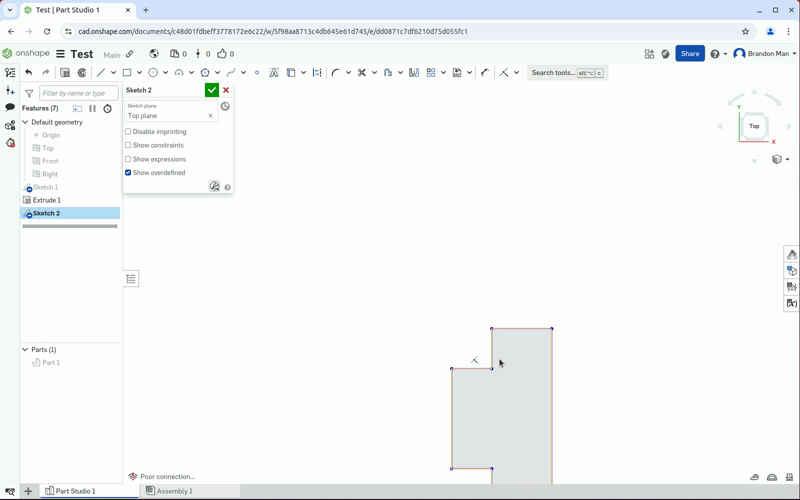
scroll(6)
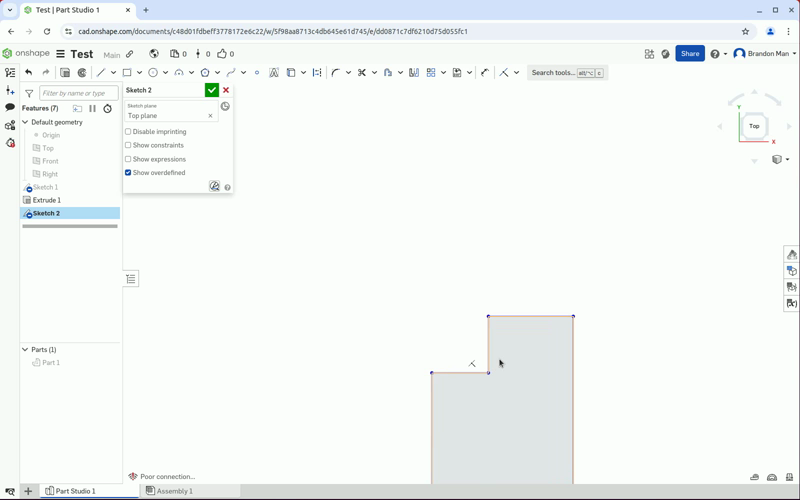
scroll(6)
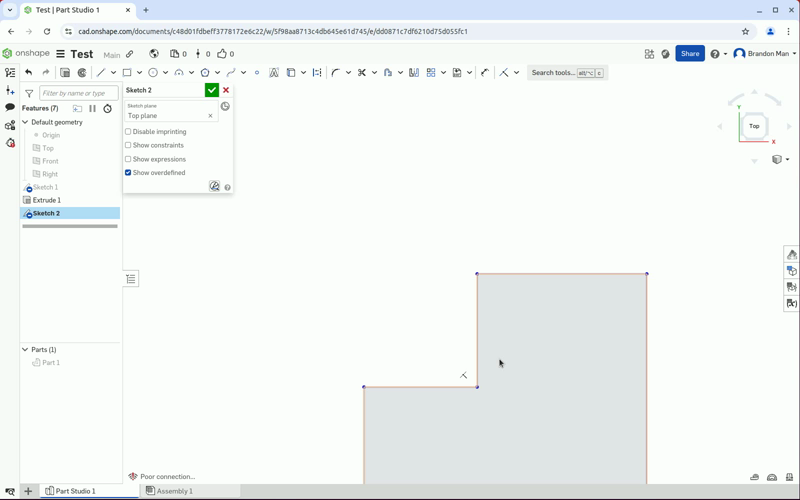
click(499, 358)
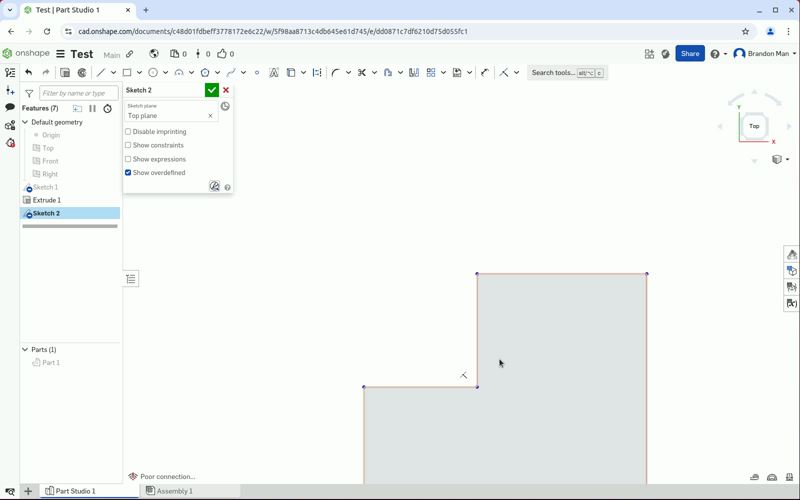
scroll(-6)
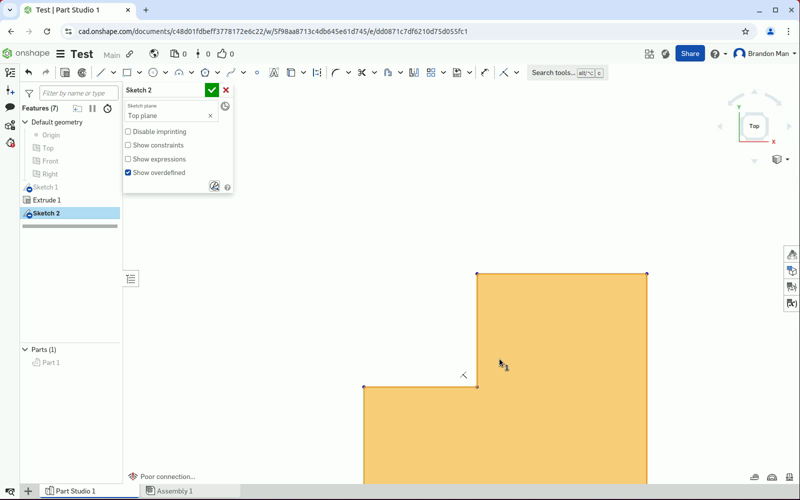
scroll(-6)
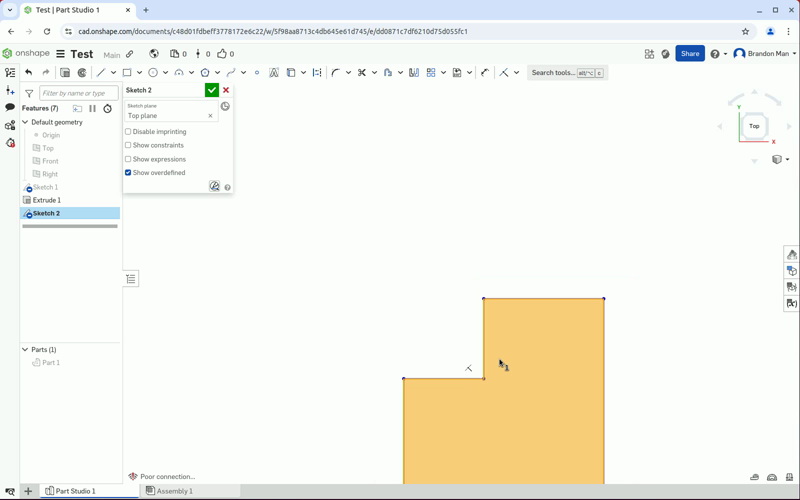
scroll(-6)
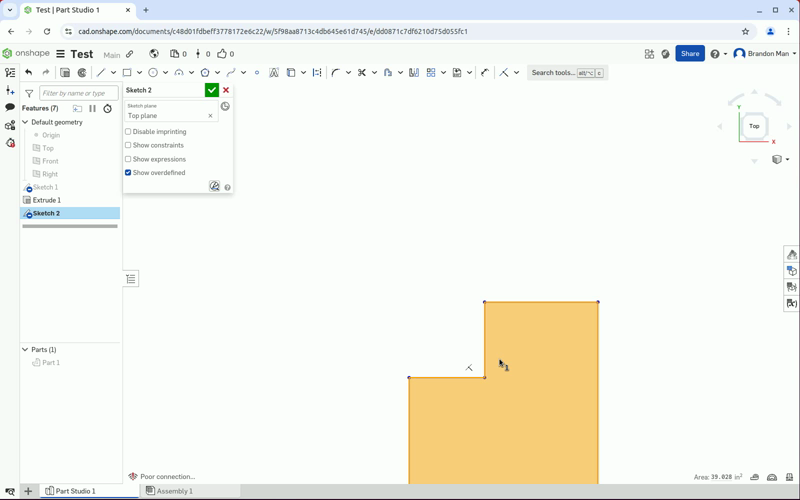
scroll(-6)
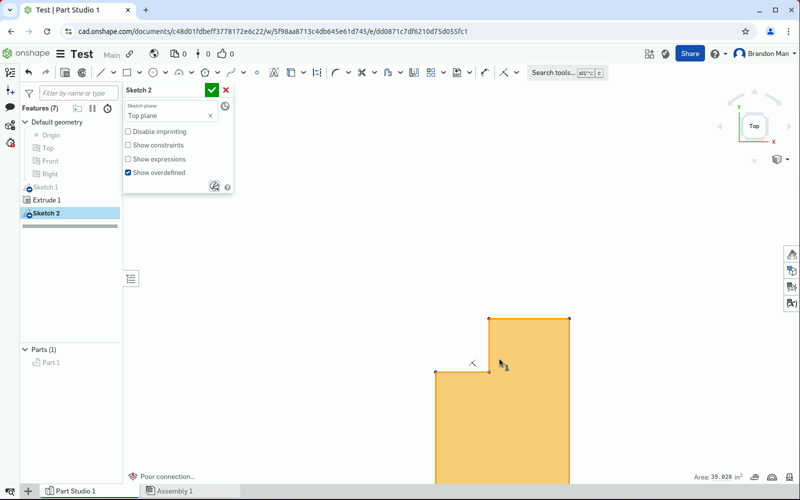
scroll(-6)
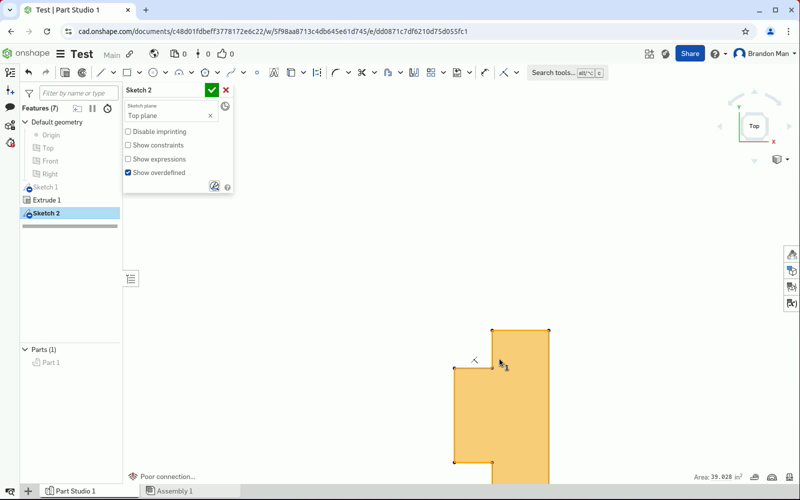
scroll(-6)
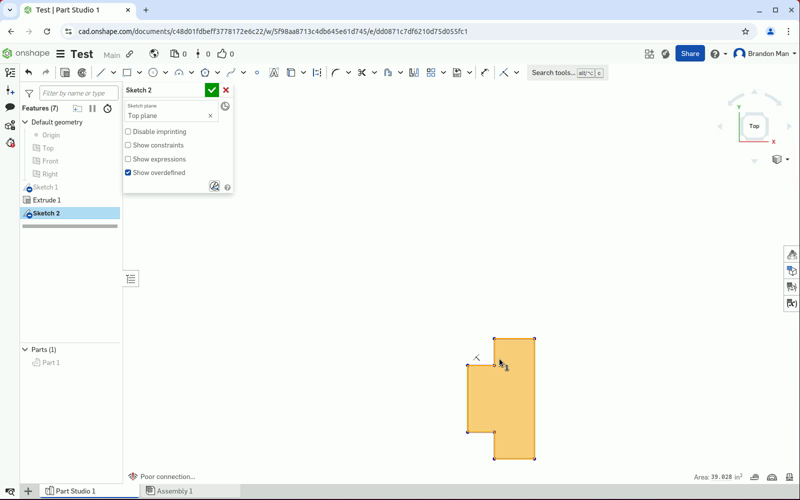
scroll(-6)
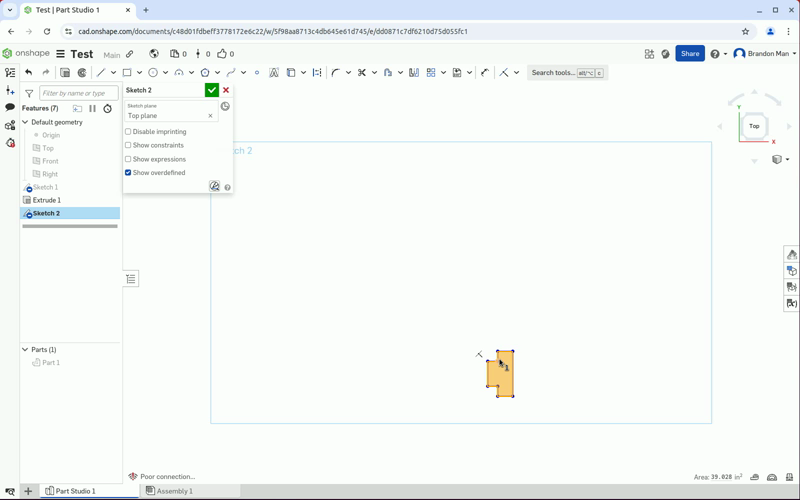
mouse_move(73, 352)
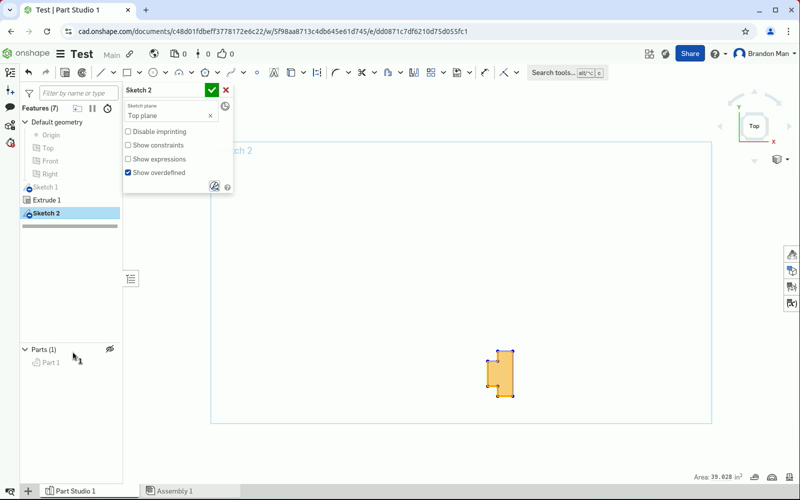
key(shift+y)
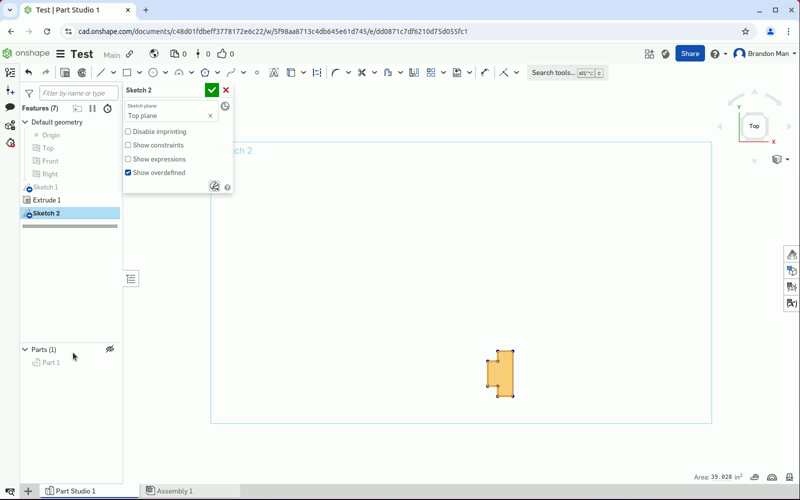
key(shift+e)
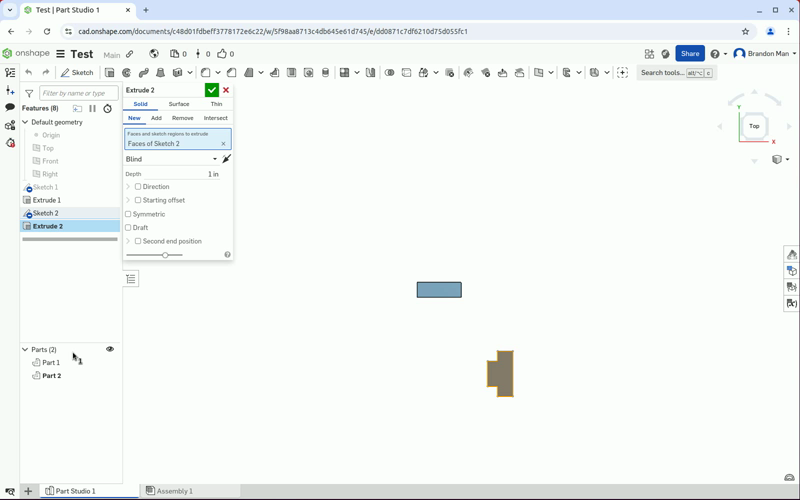
mouse_move(143, 106)
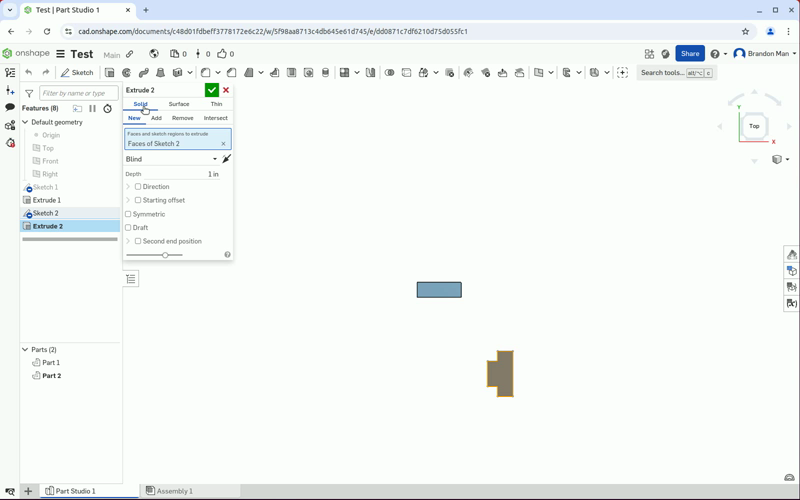
click(143, 106)
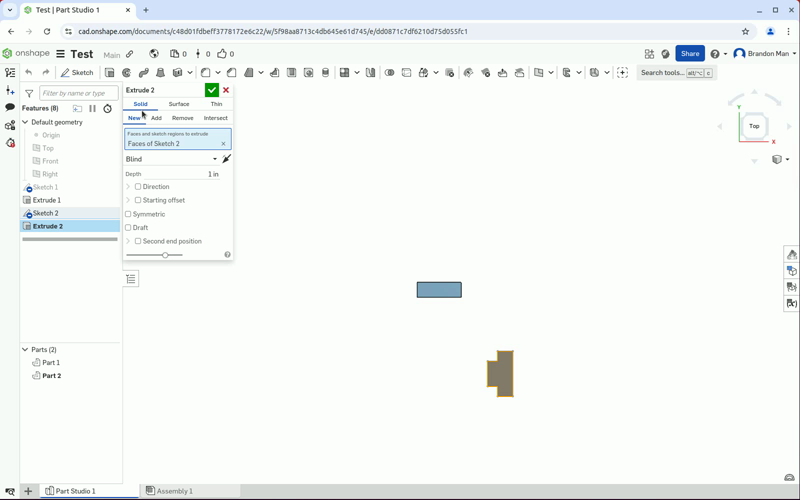
mouse_move(137, 120)
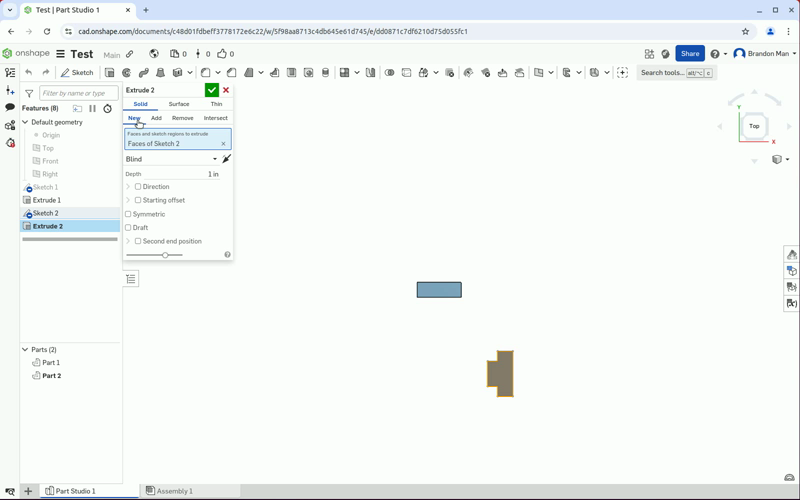
click(137, 120)
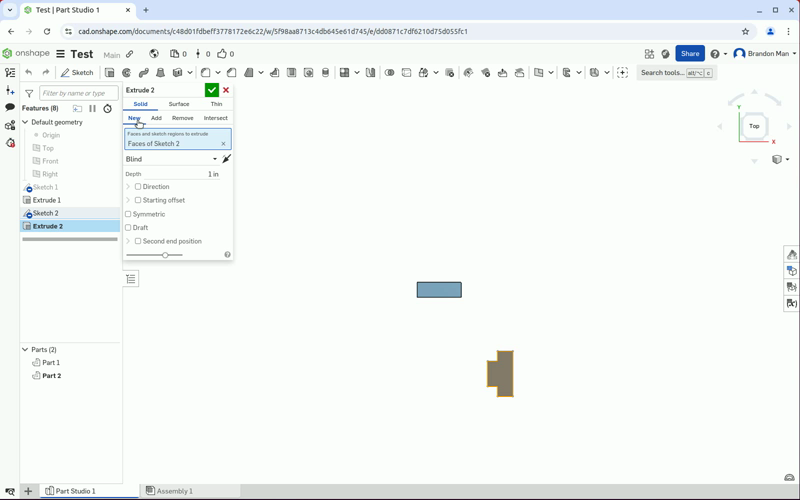
key(tab, 4)
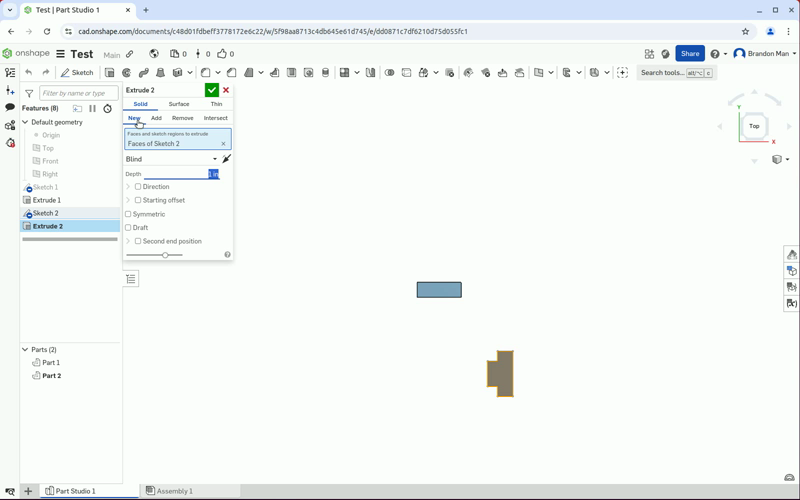
text(1.926)
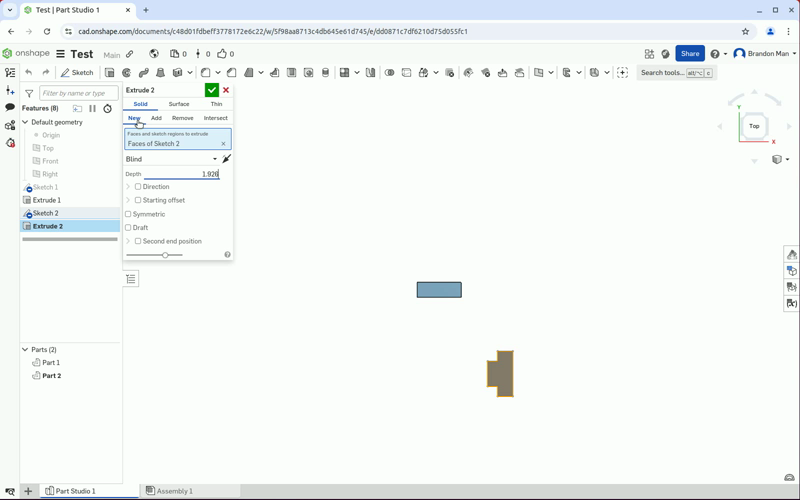
key(enter)
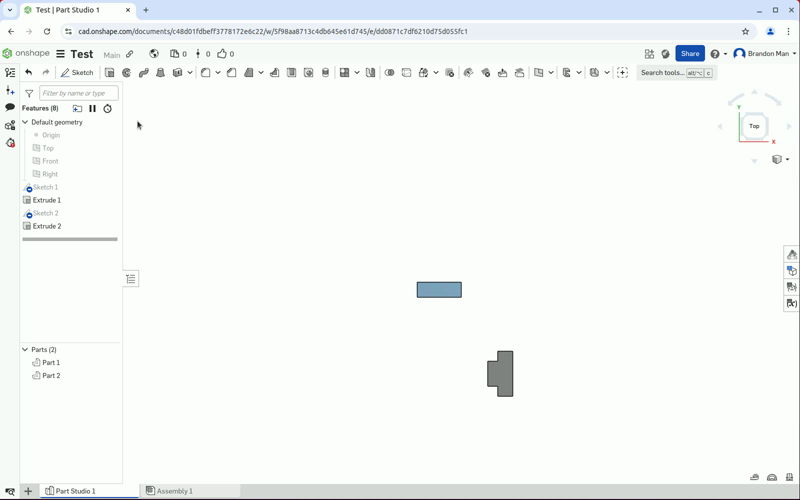
key(shift+h)
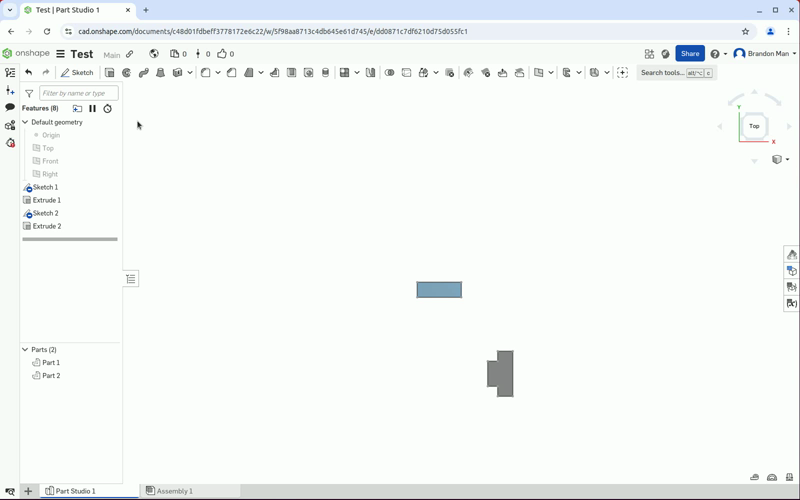
key(shift+h)
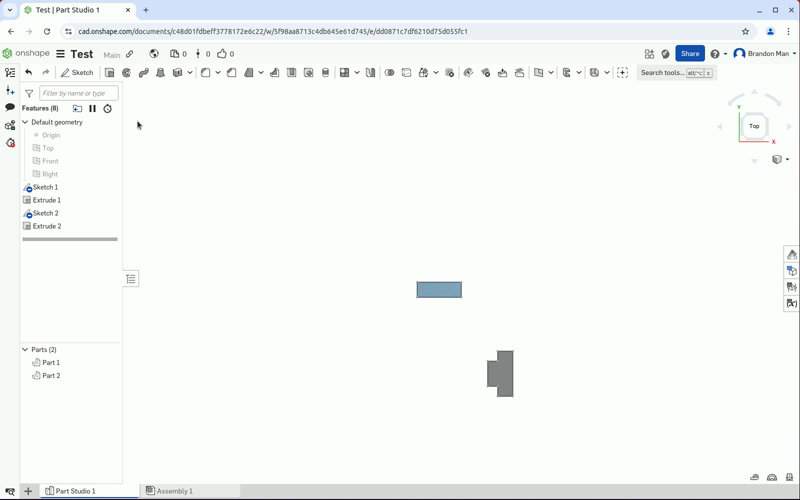
key(shift+7)
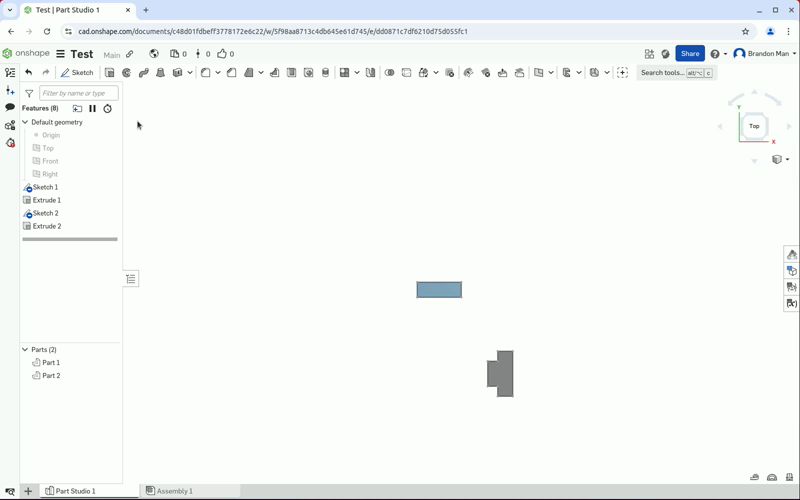
key(up, 3)
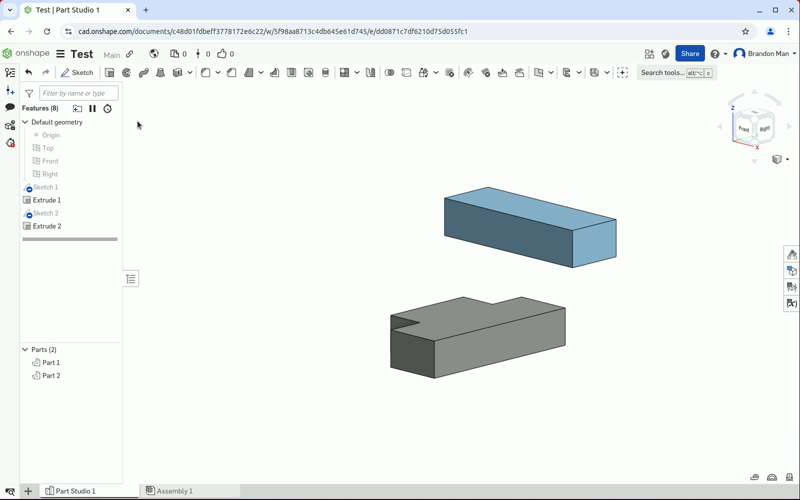
key(left, 3)
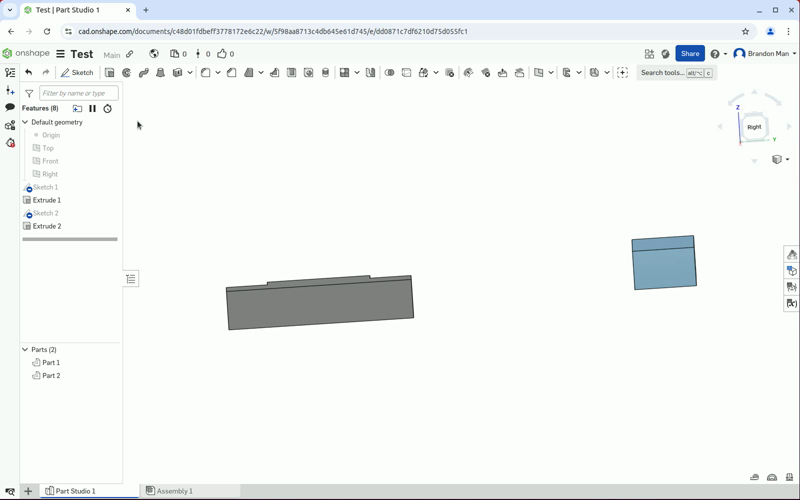
key(right, 3)
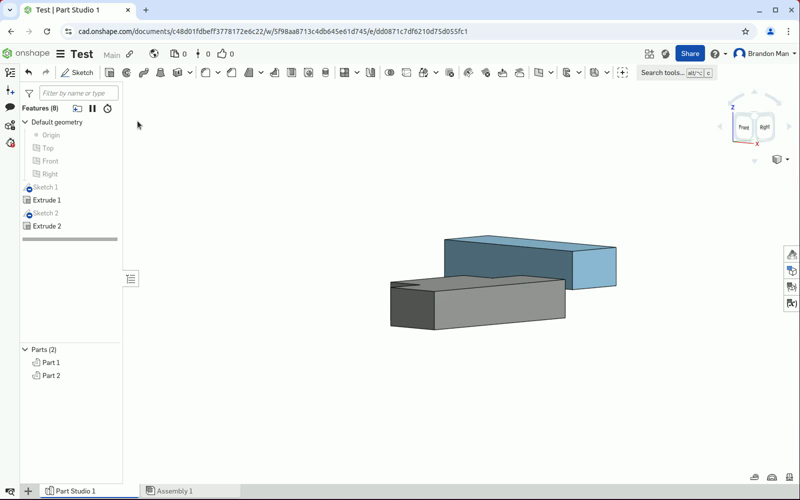
key(down, 3)
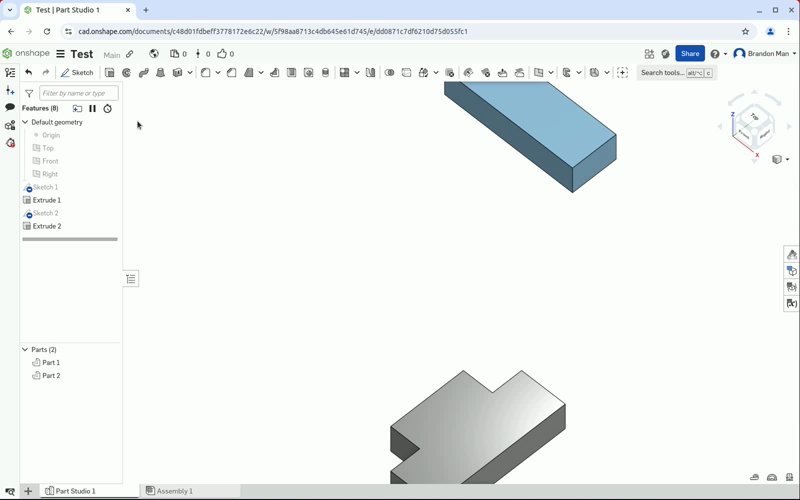
mouse_move(73, 189)
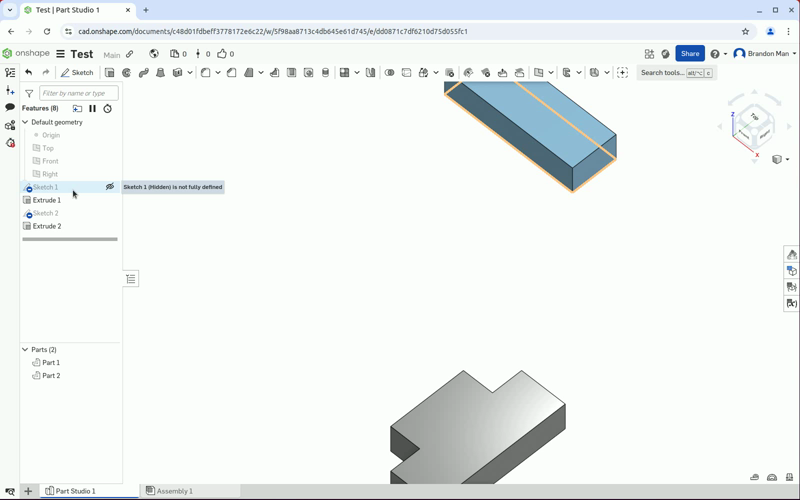
click(73, 189)